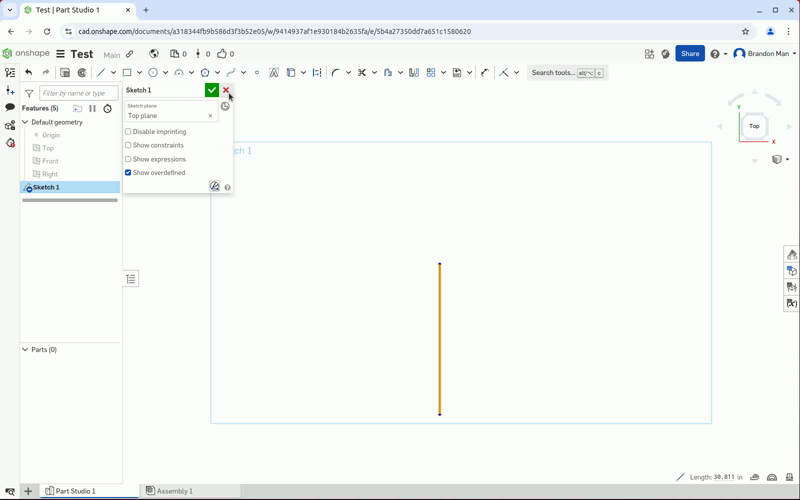
key(shift+h)
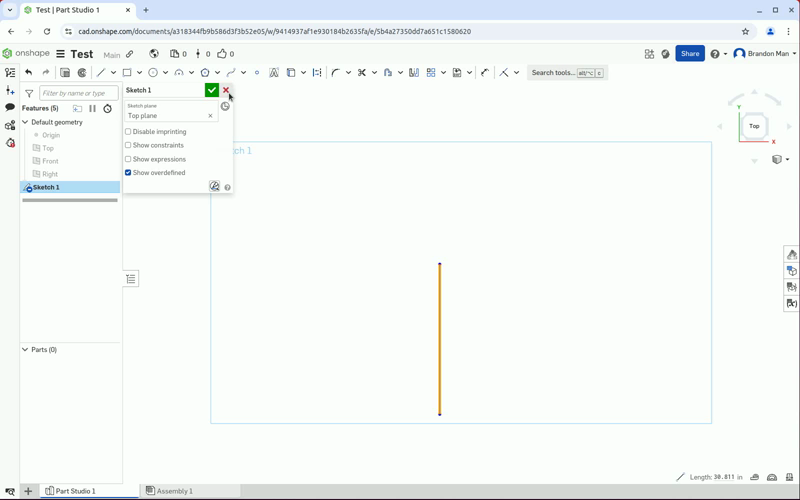
key(shift+s)
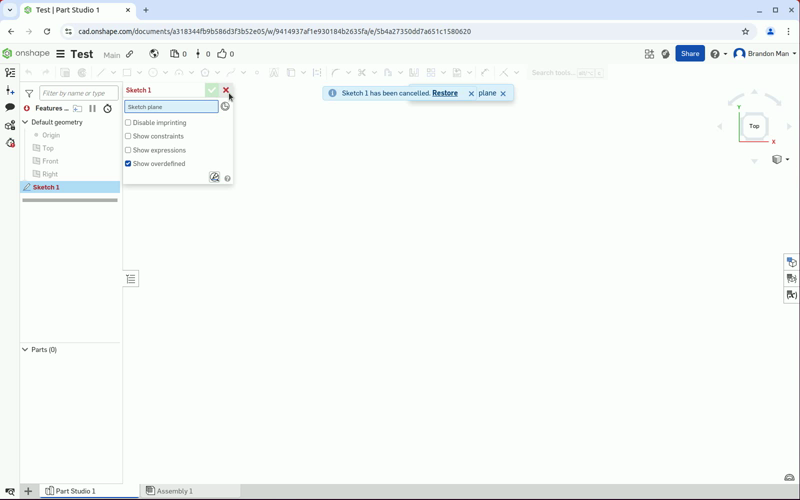
mouse_move(73, 150)
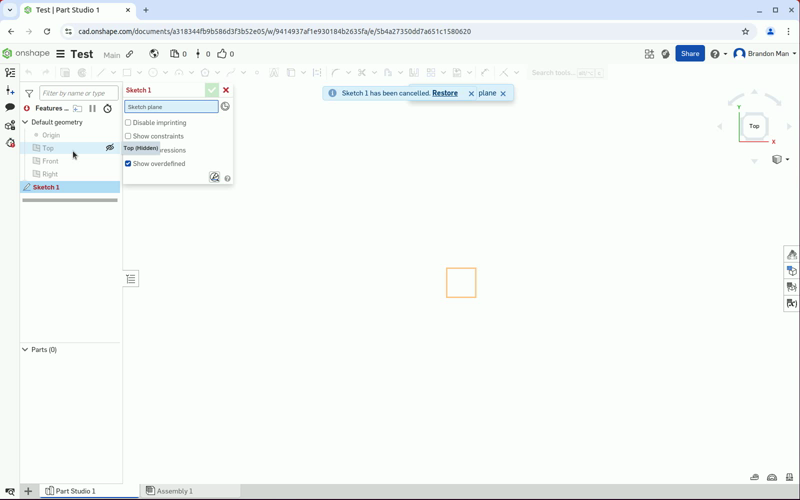
click(73, 150)
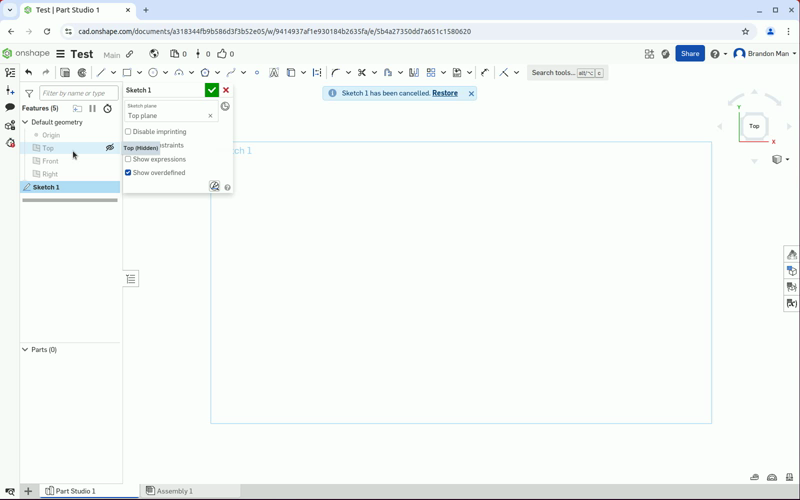
mouse_move(73, 352)
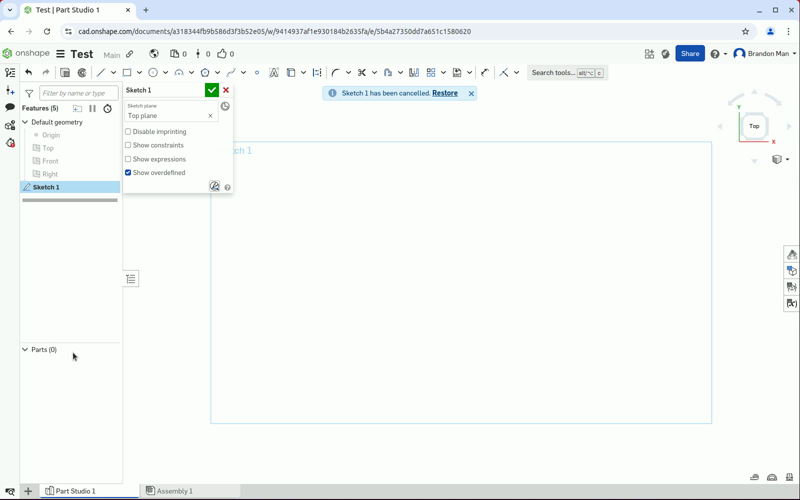
key(y)
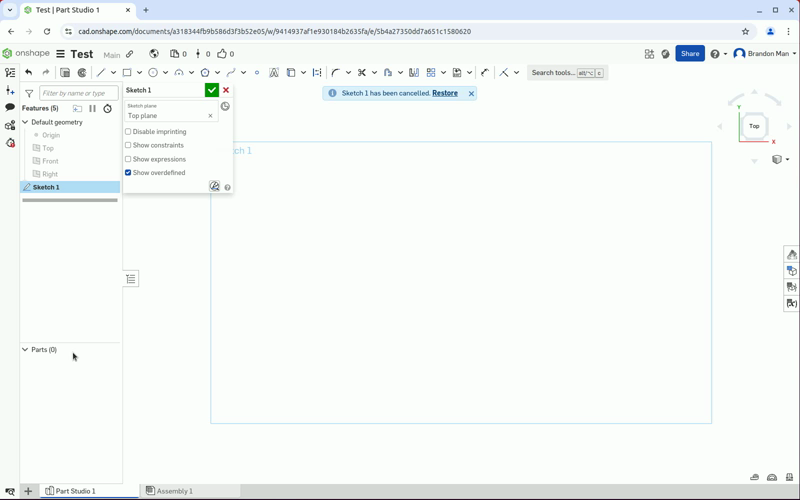
key(c)
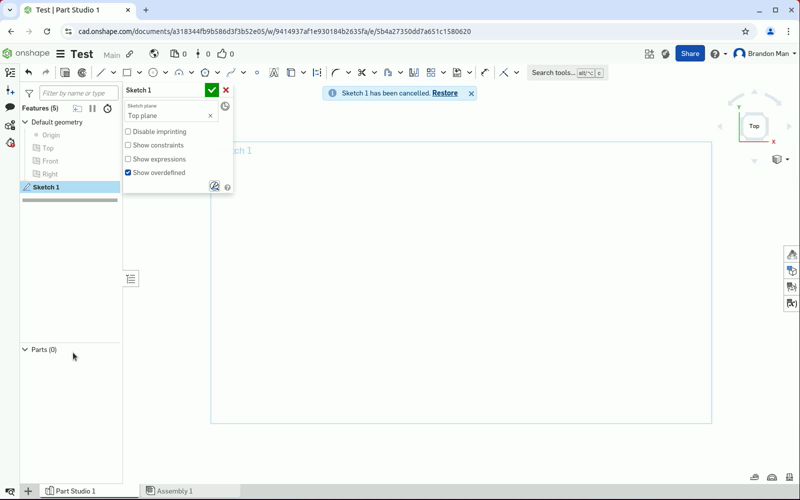
key_down(shift)
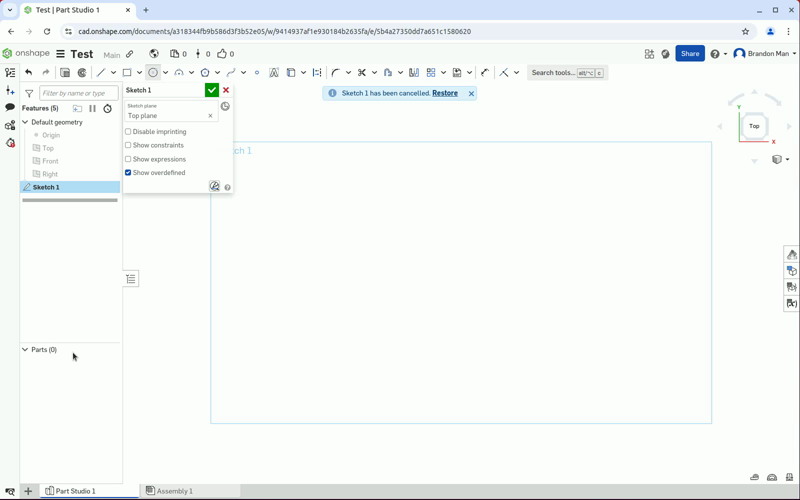
mouse_move(461, 282)
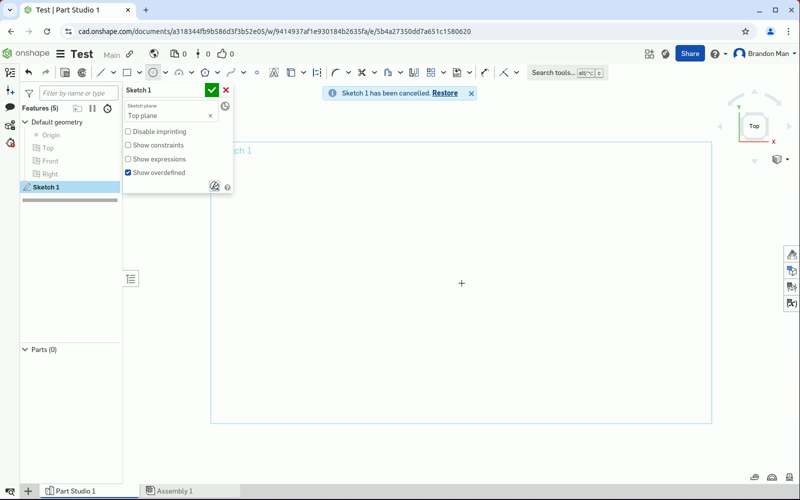
click(461, 282)
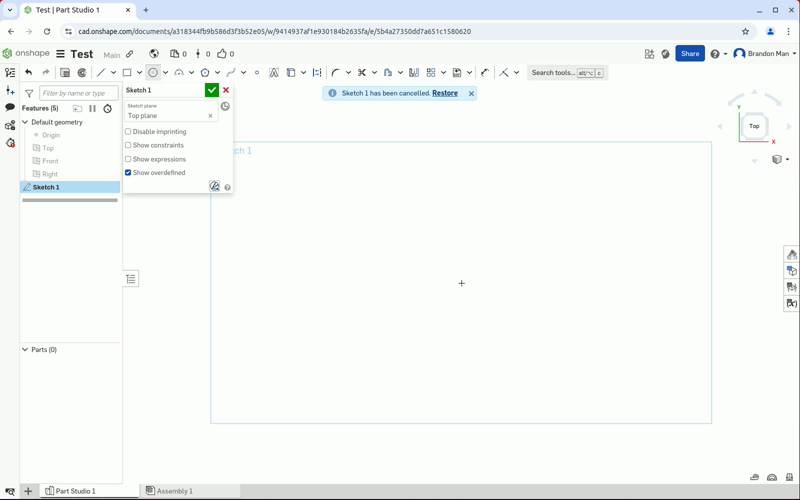
key_up(shift)
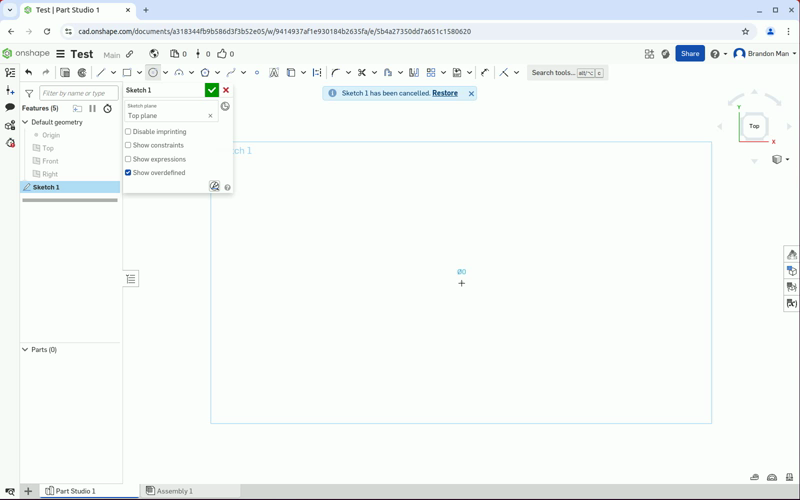
mouse_move(476, 282)
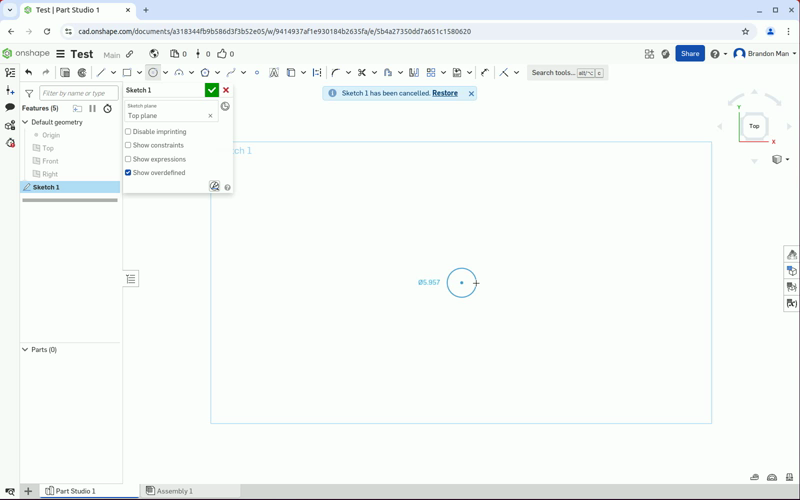
click(476, 282)
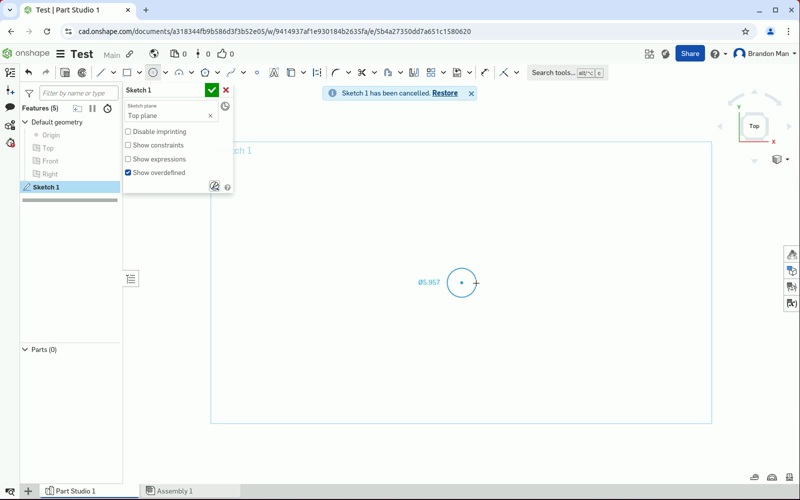
key(esc)
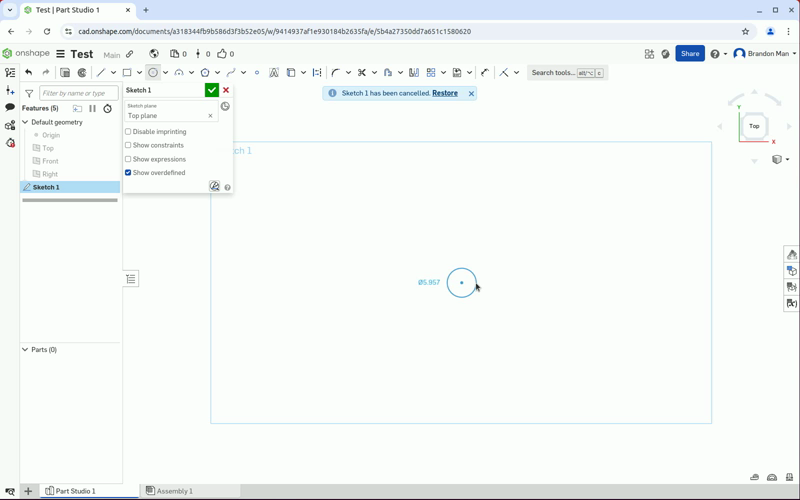
key(c)
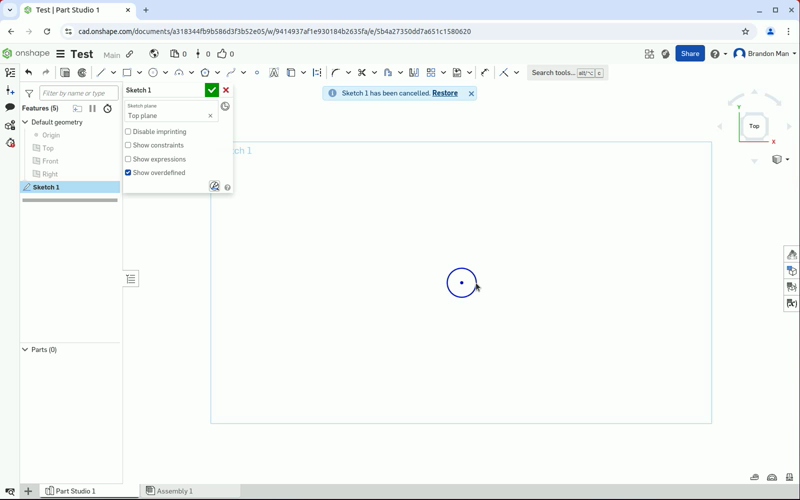
key_down(shift)
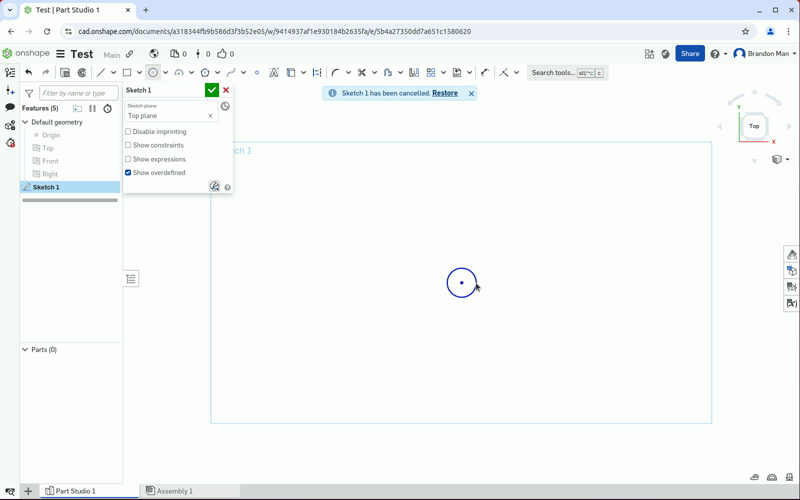
mouse_move(461, 282)
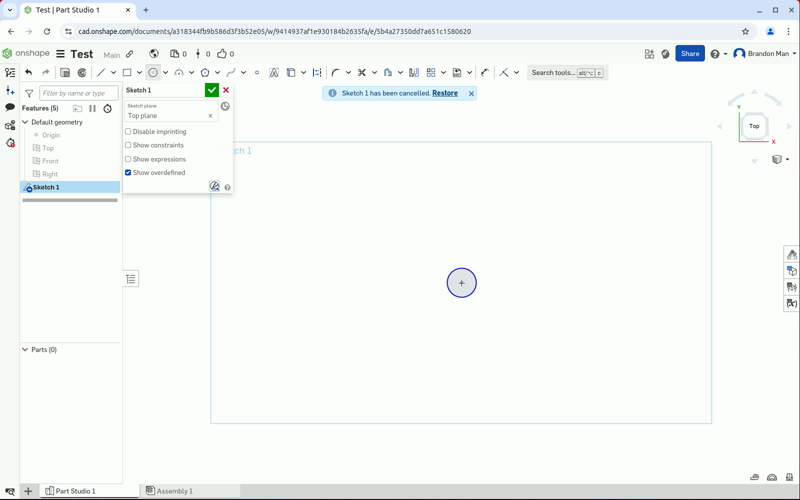
click(461, 282)
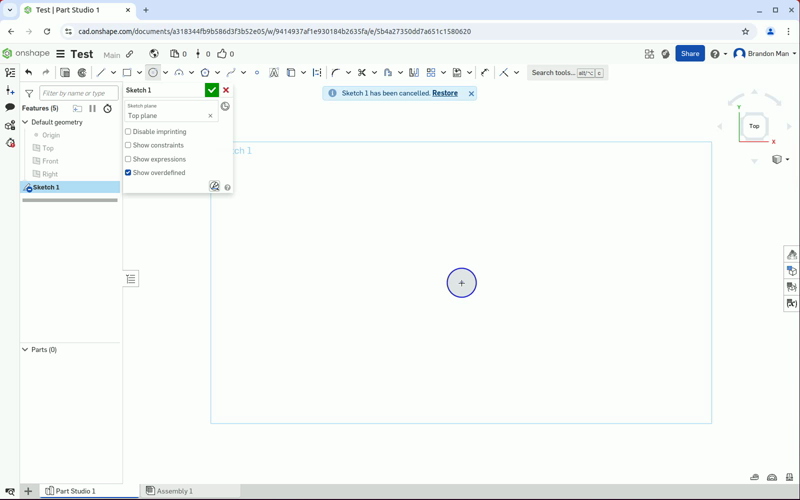
key_up(shift)
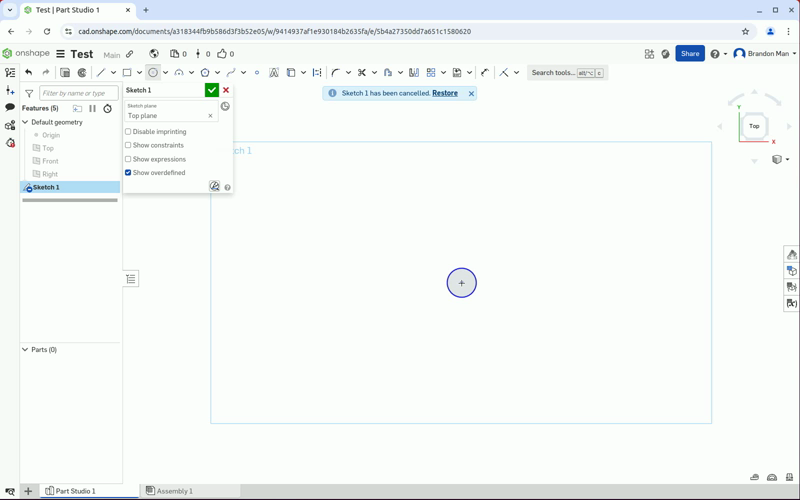
mouse_move(465, 282)
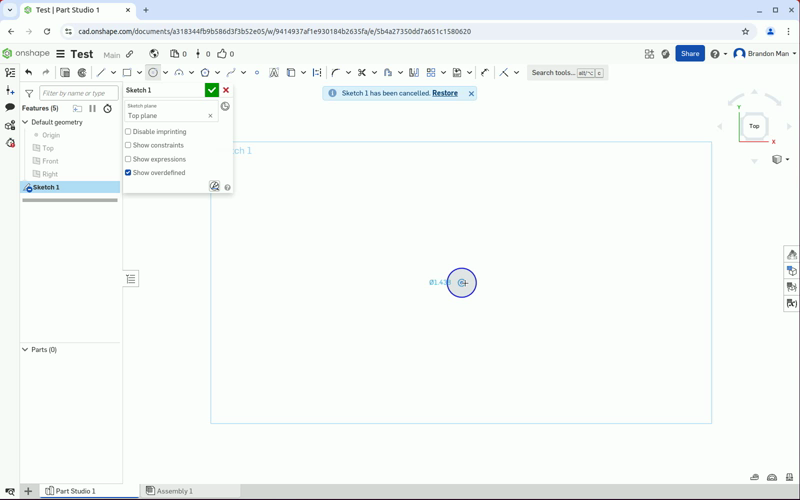
scroll(6)
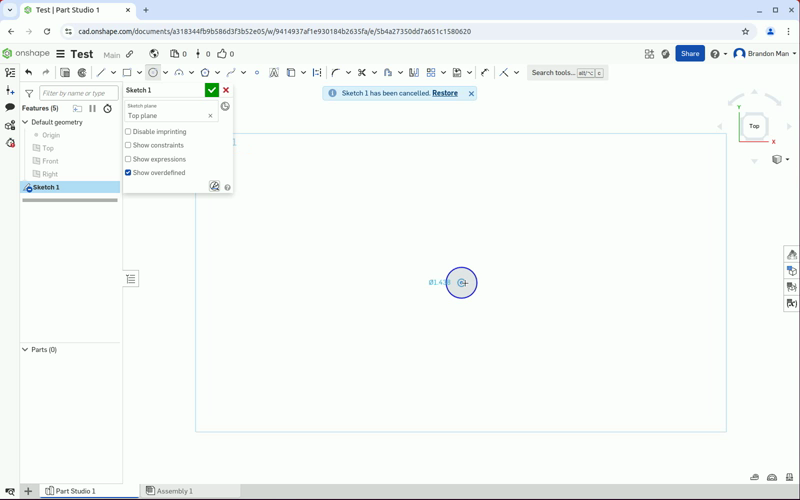
scroll(6)
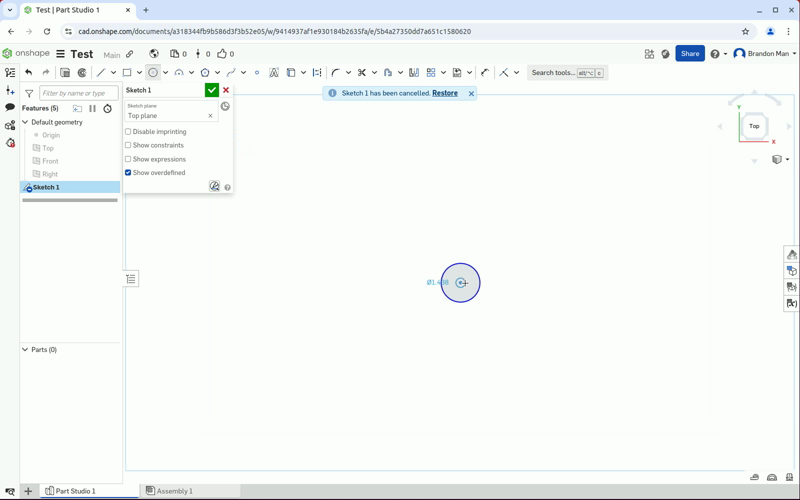
scroll(6)
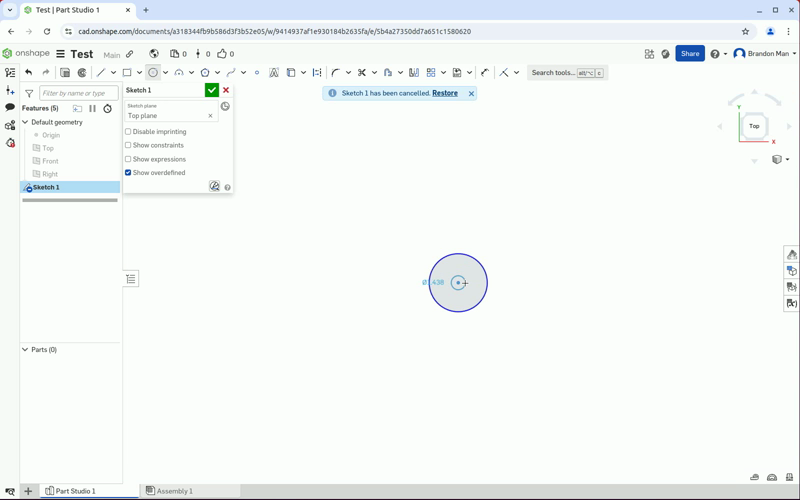
scroll(6)
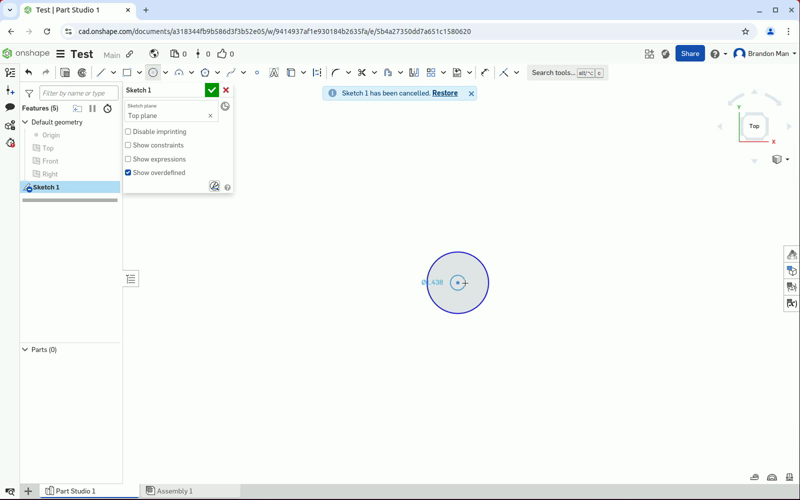
scroll(6)
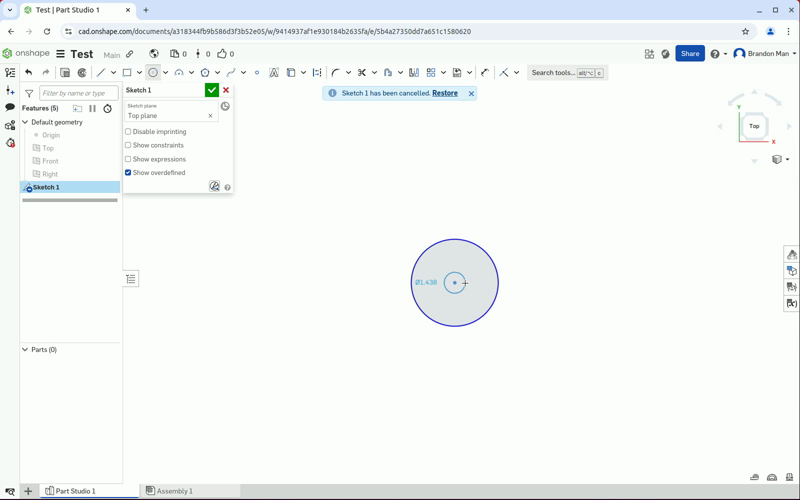
scroll(6)
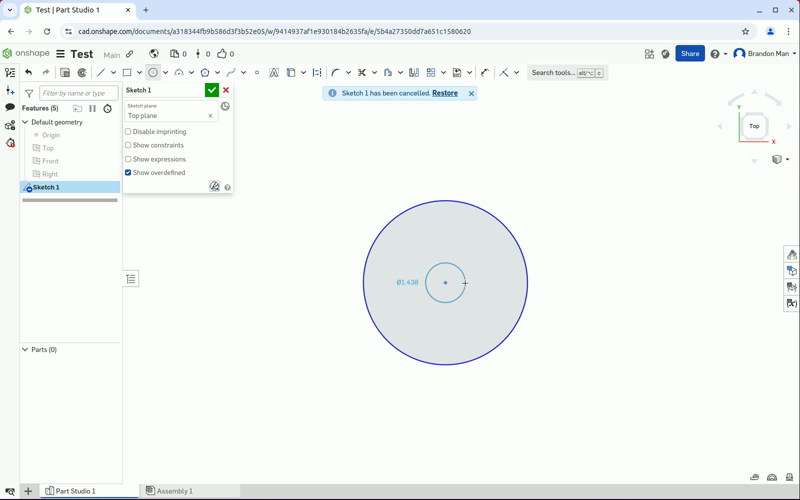
scroll(6)
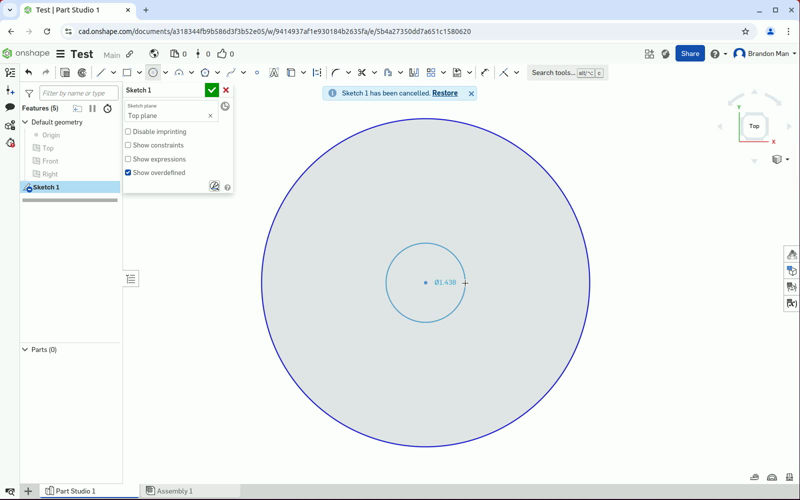
click(465, 282)
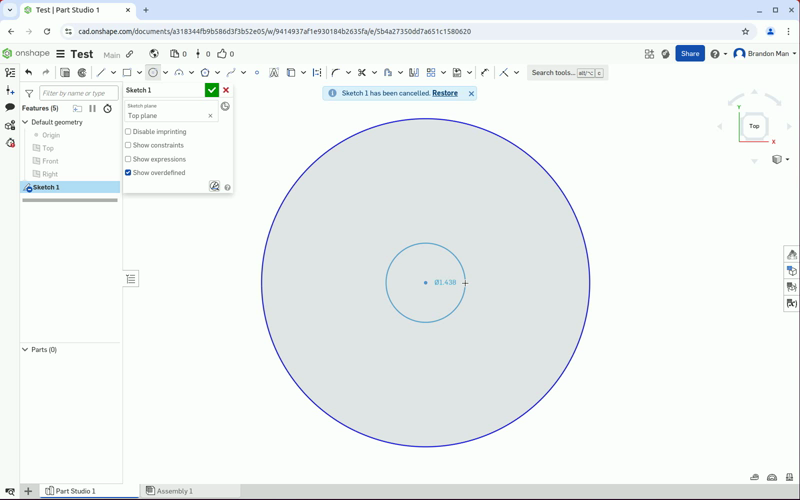
scroll(-6)
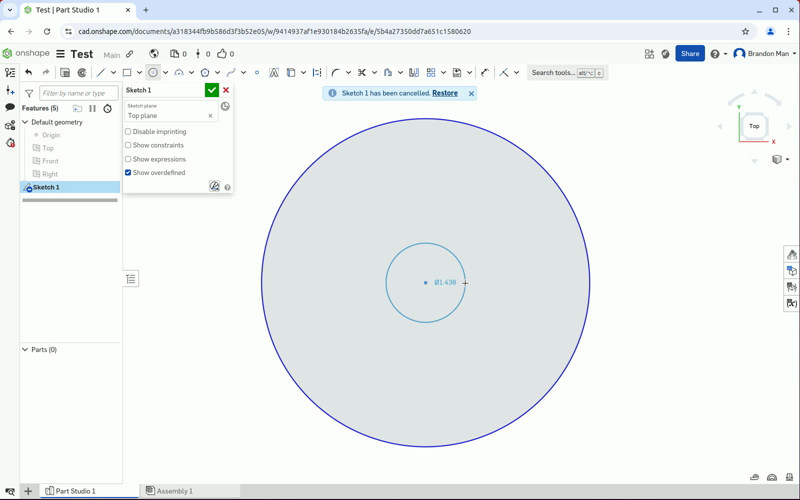
scroll(-6)
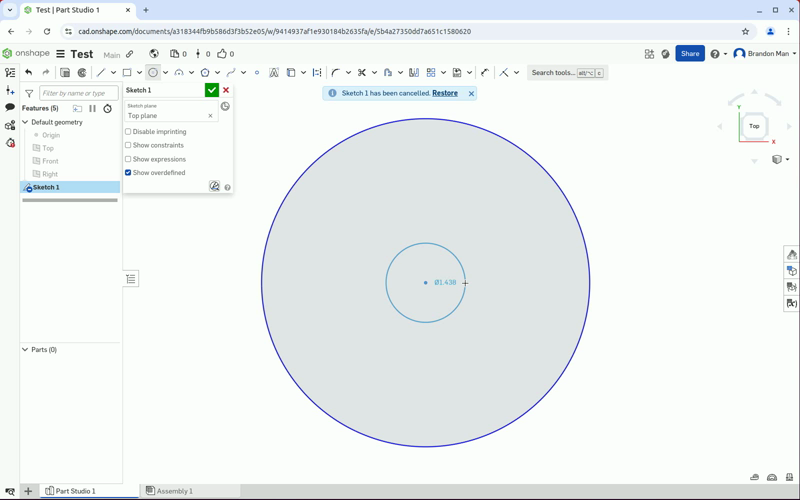
scroll(-6)
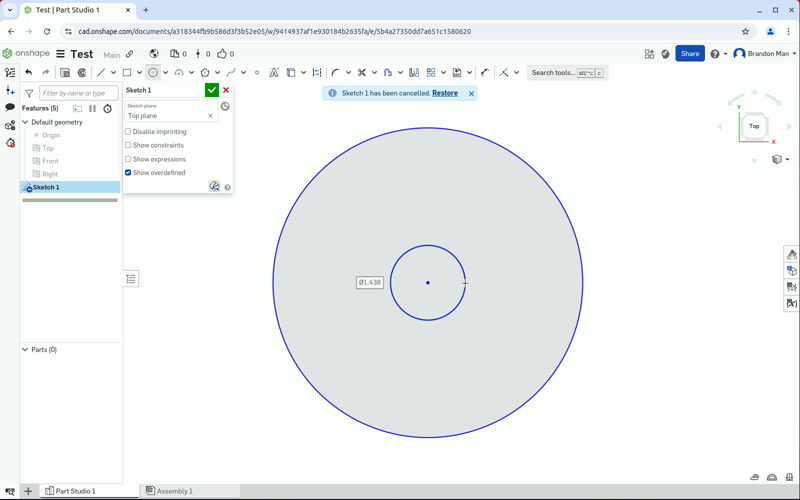
scroll(-6)
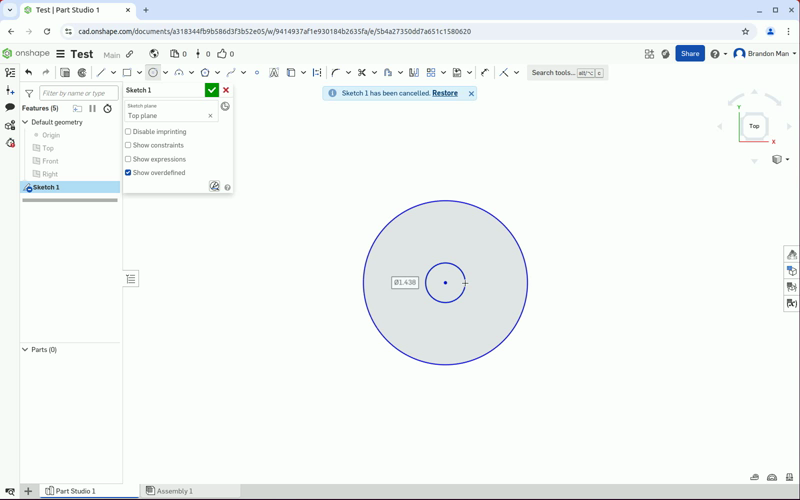
scroll(-6)
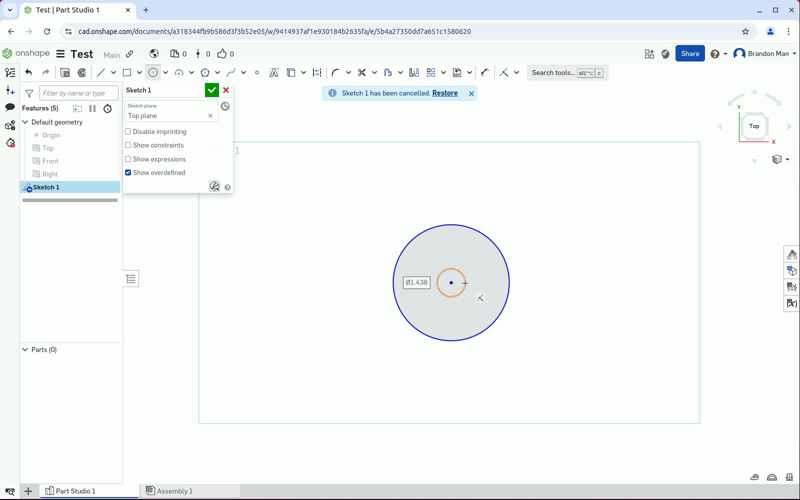
scroll(-6)
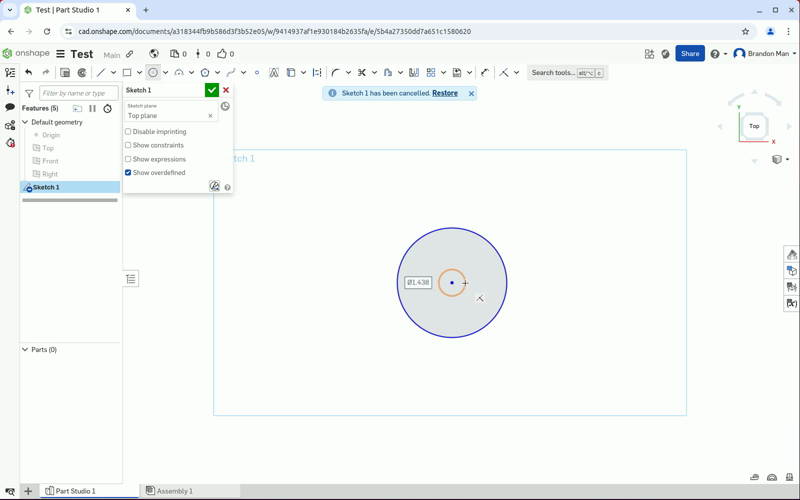
scroll(-6)
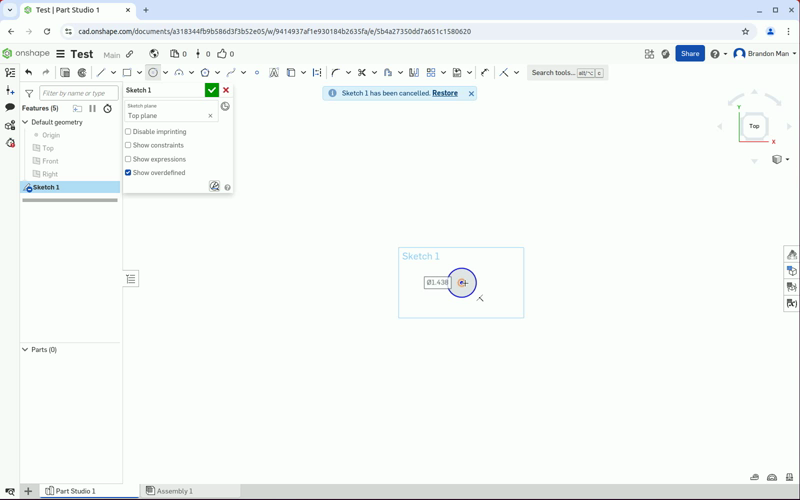
key(esc)
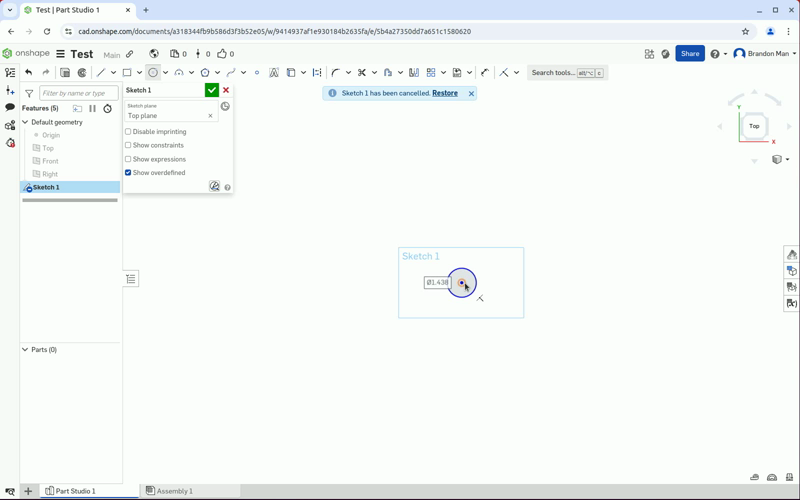
mouse_move(472, 279)
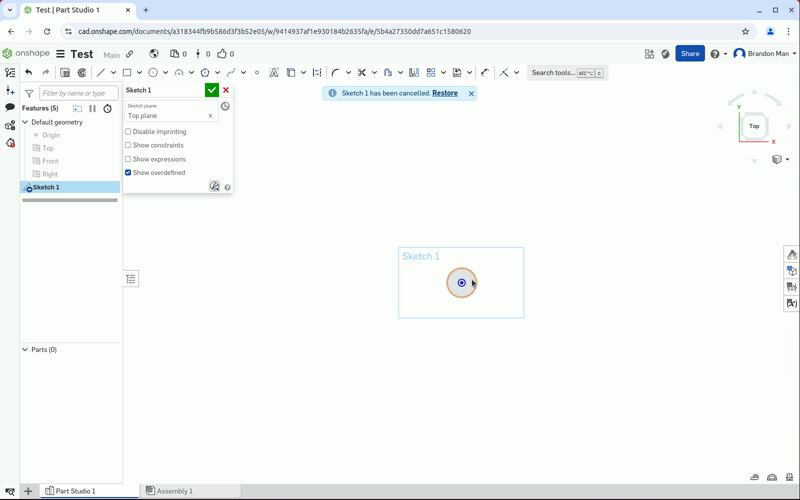
scroll(6)
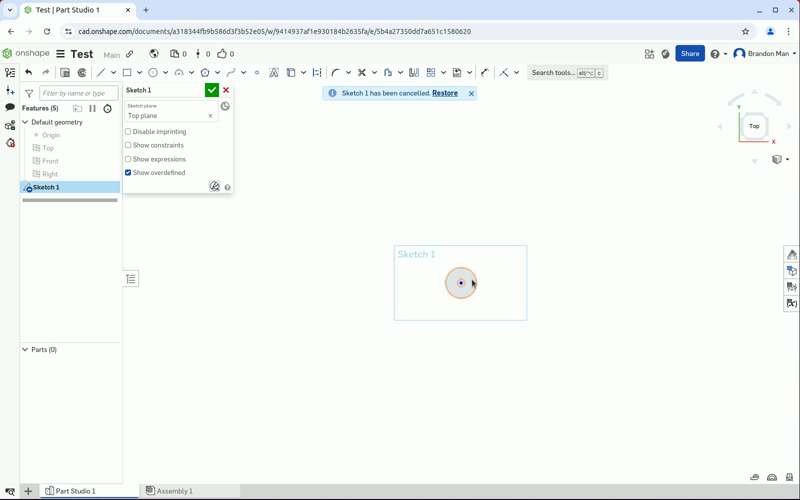
scroll(6)
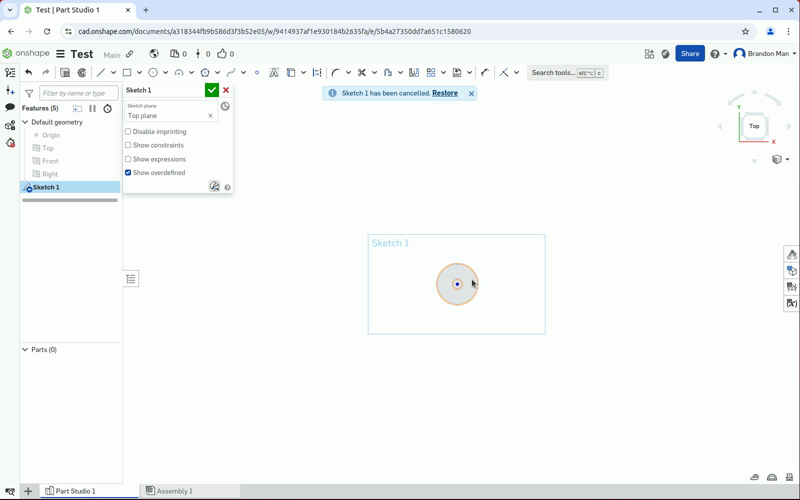
scroll(6)
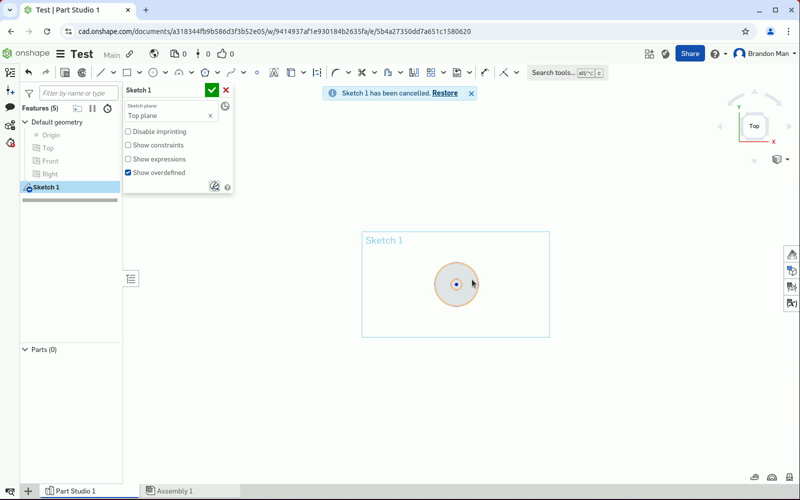
scroll(6)
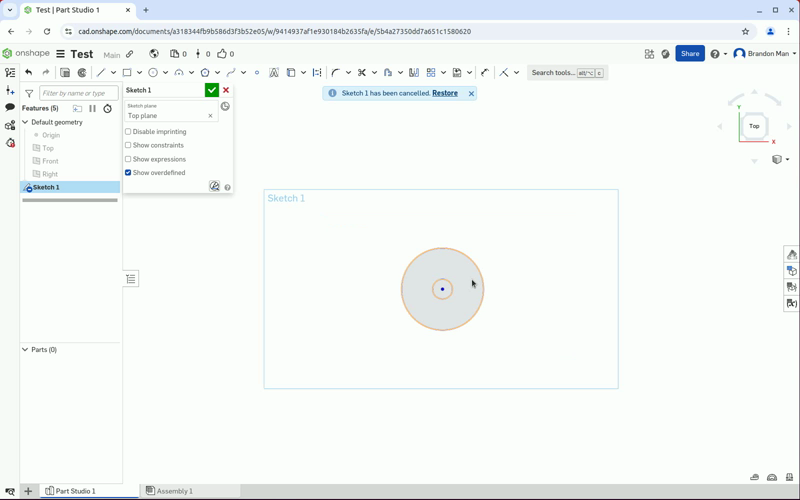
scroll(6)
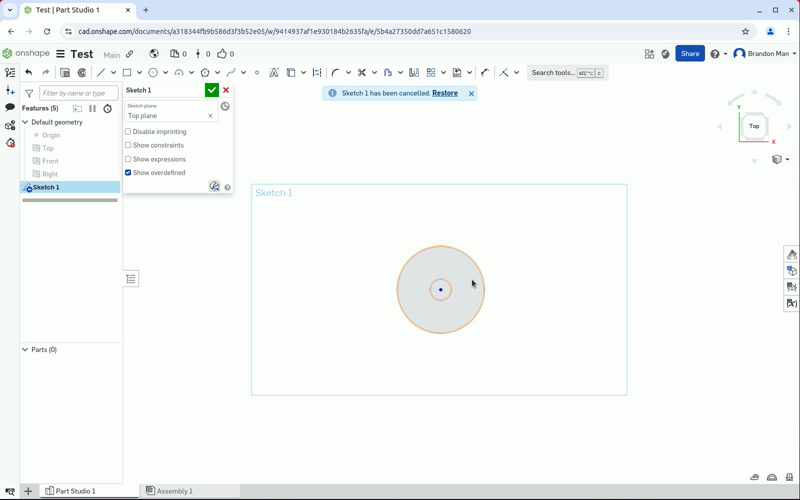
scroll(6)
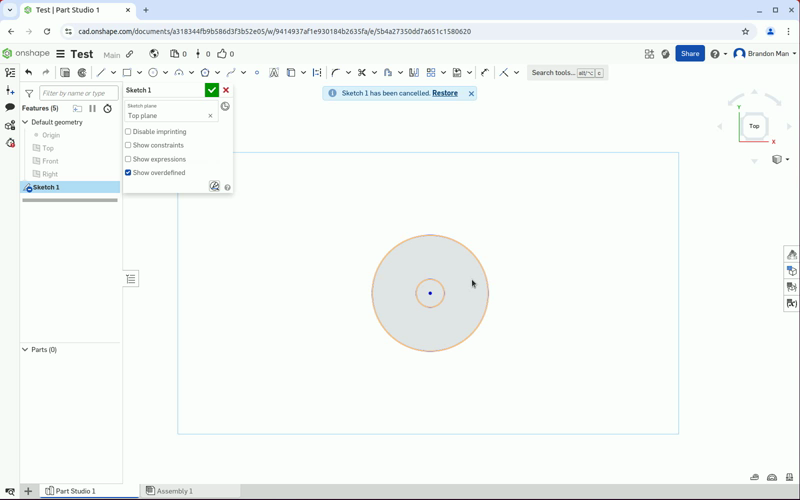
scroll(6)
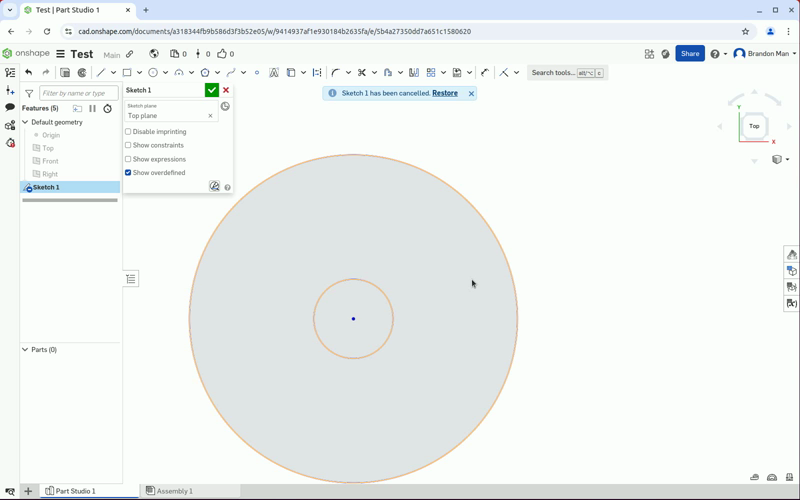
click(472, 279)
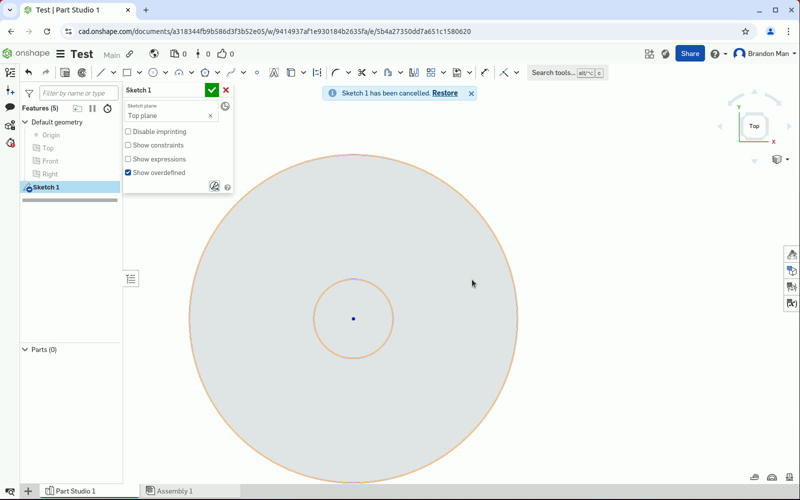
scroll(-6)
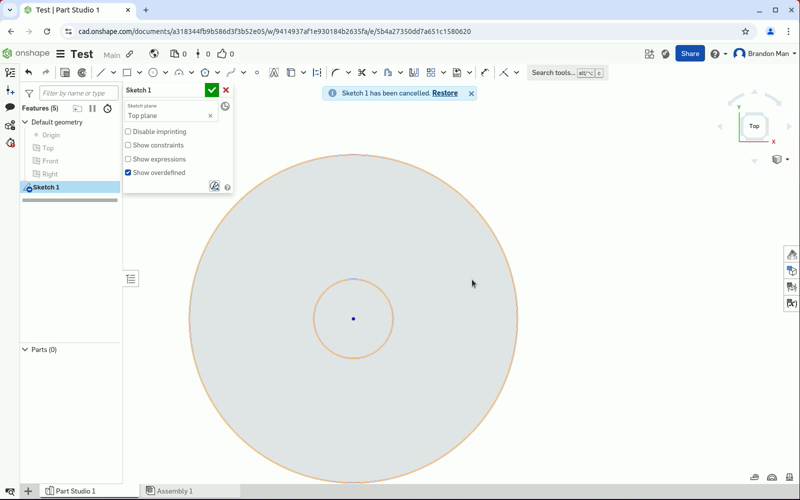
scroll(-6)
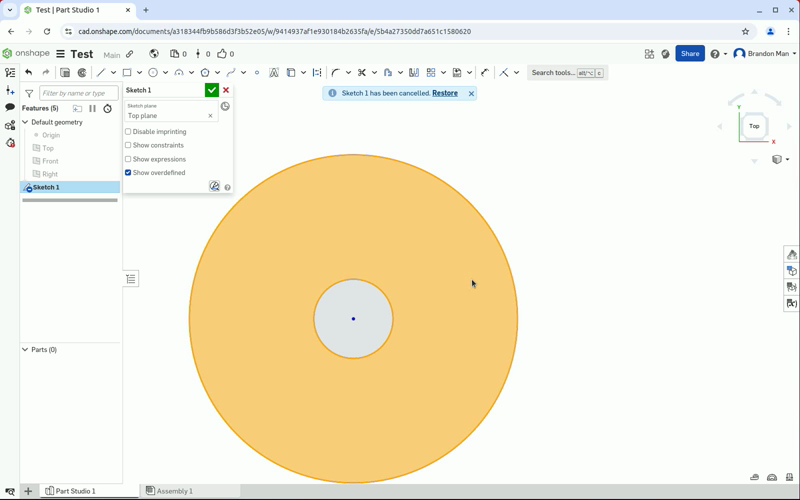
scroll(-6)
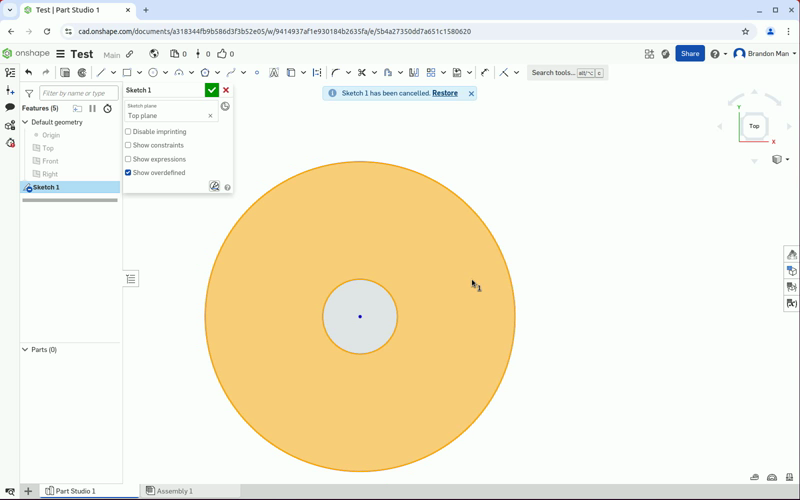
scroll(-6)
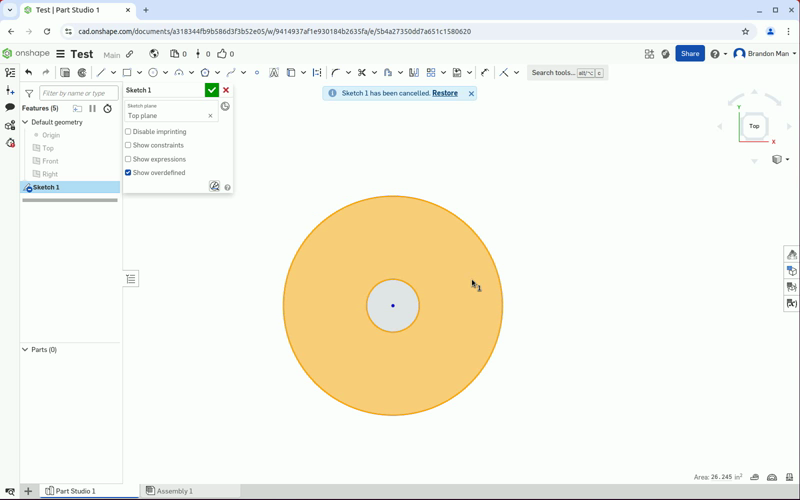
scroll(-6)
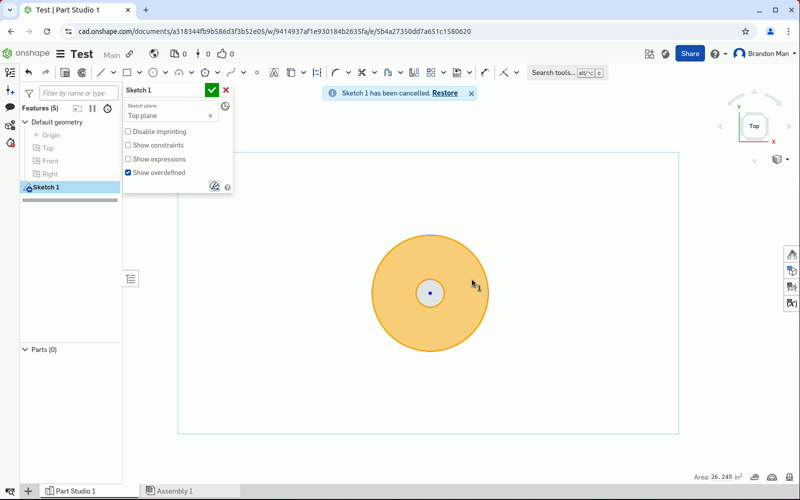
scroll(-6)
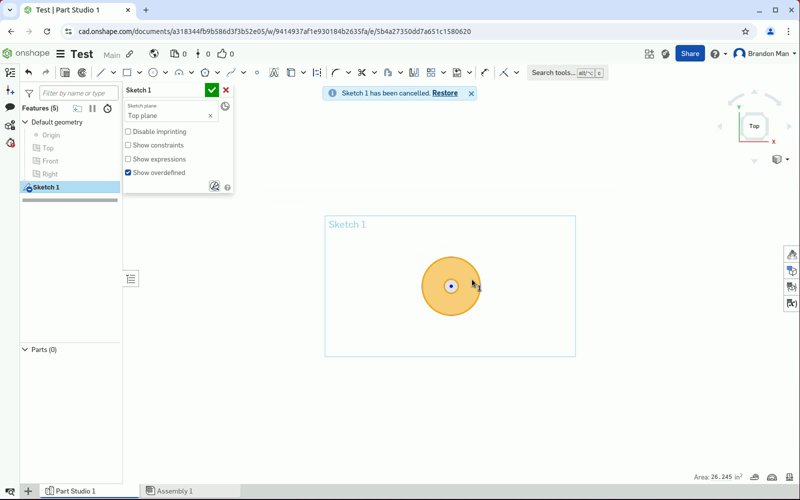
scroll(-6)
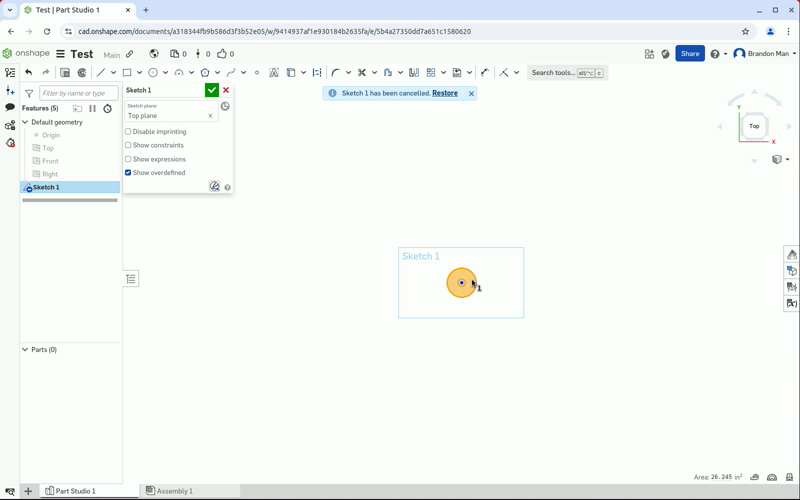
mouse_move(73, 352)
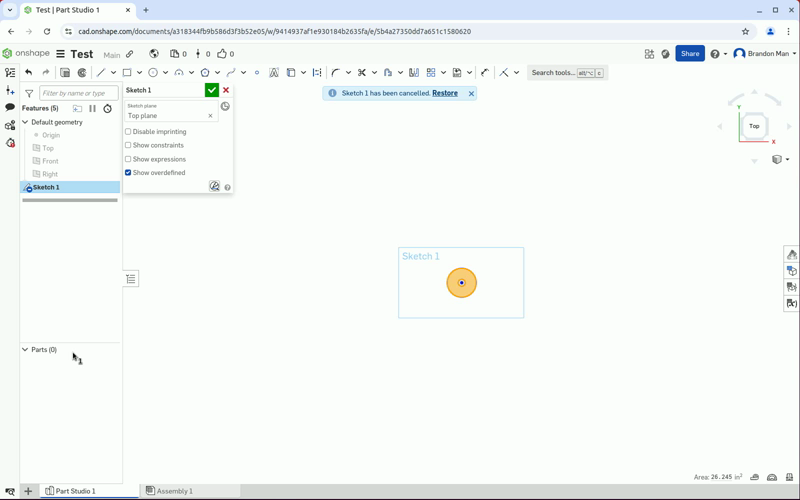
key(shift+y)
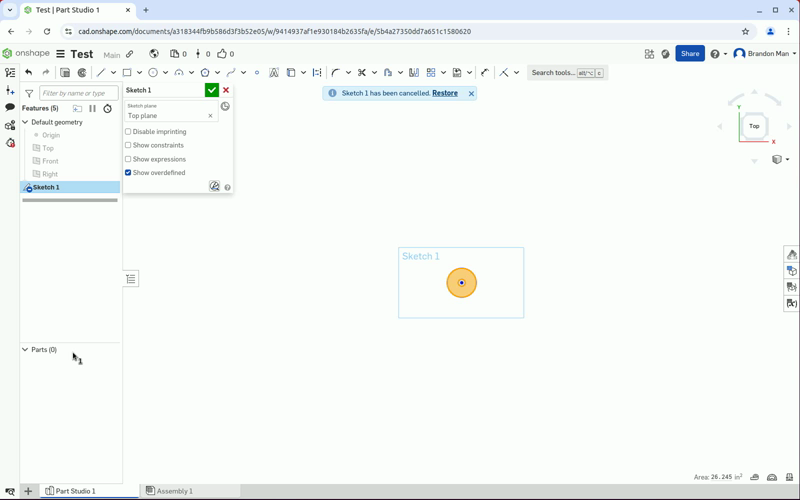
key(shift+e)
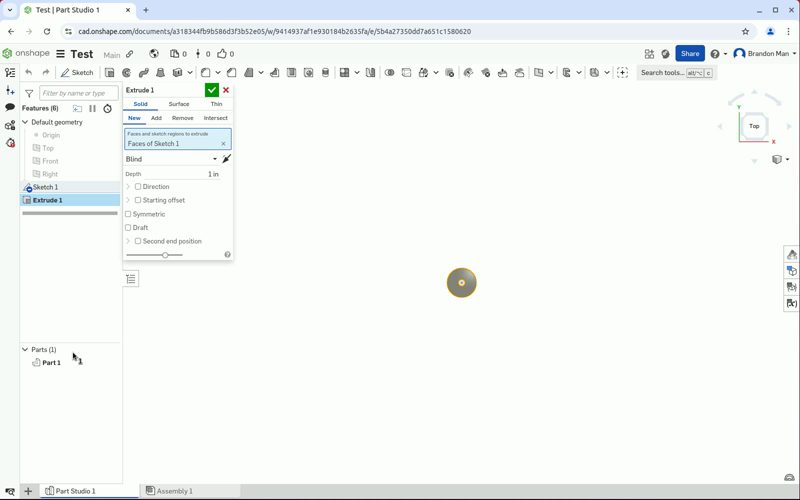
mouse_move(143, 106)
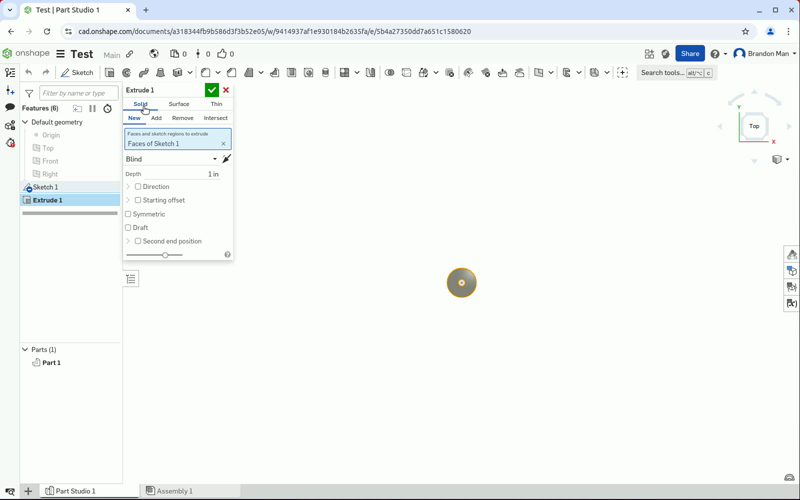
click(143, 106)
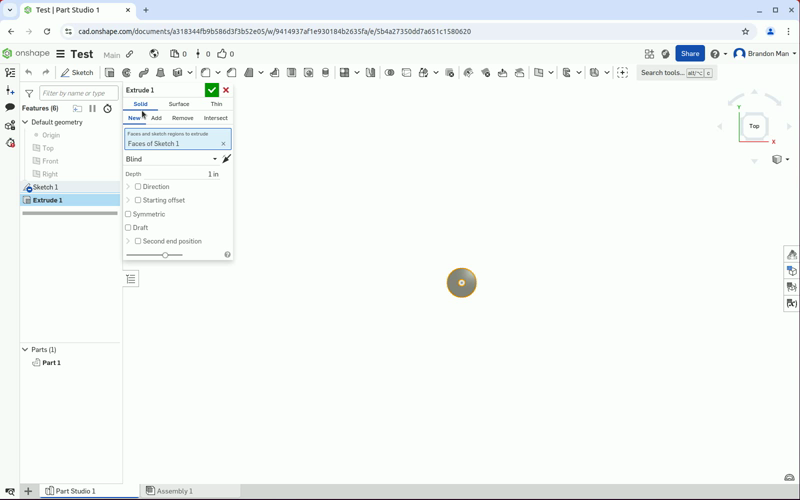
mouse_move(137, 120)
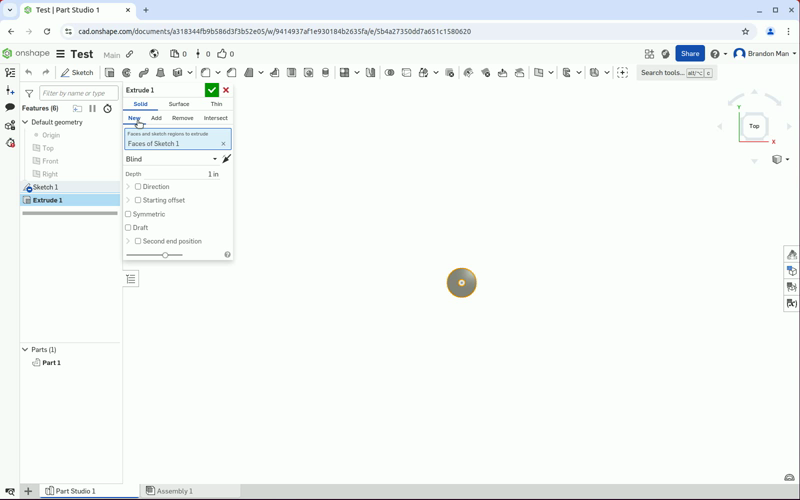
click(137, 120)
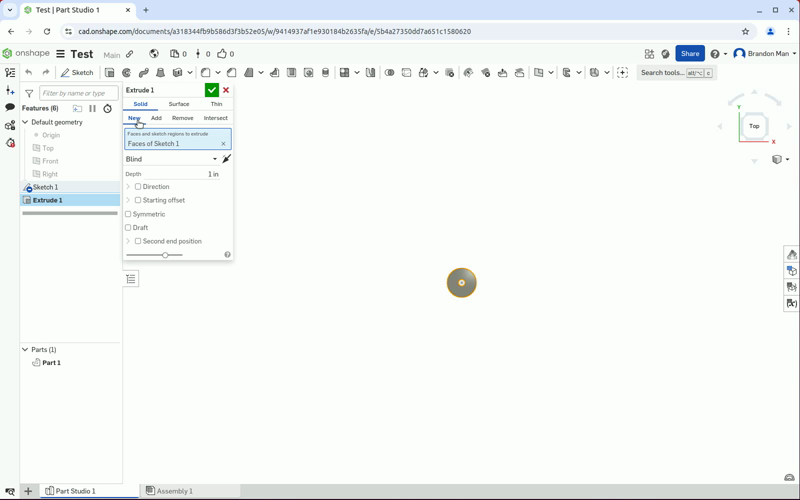
key(tab, 4)
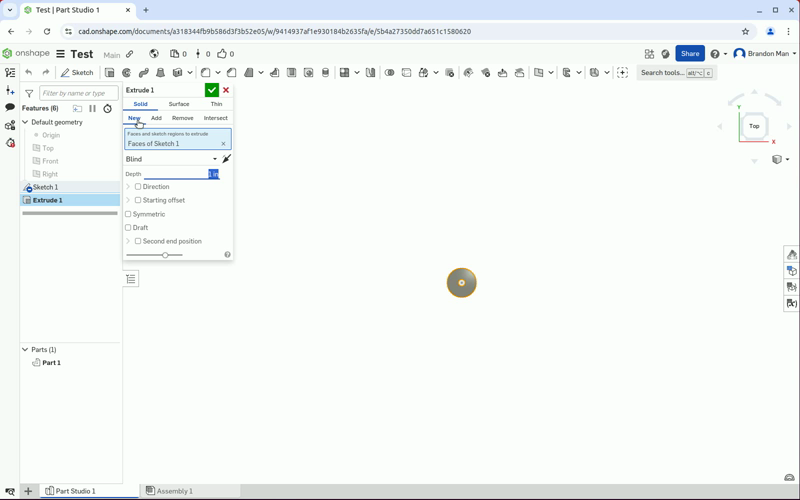
text(-3.611)
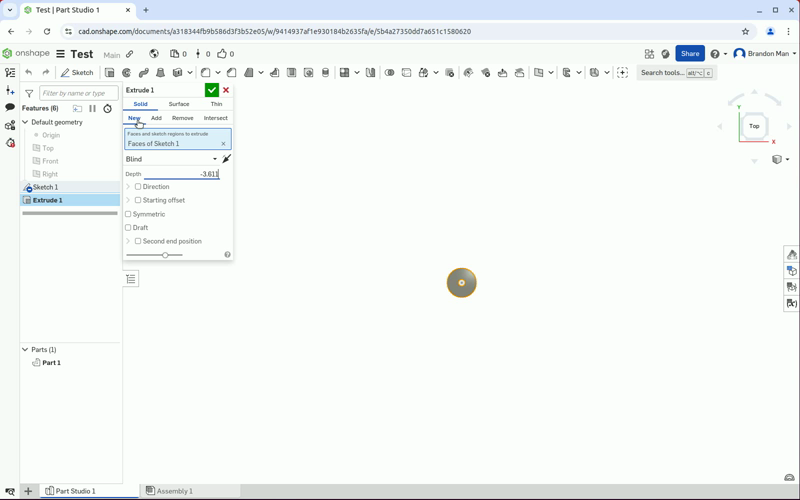
key(enter)
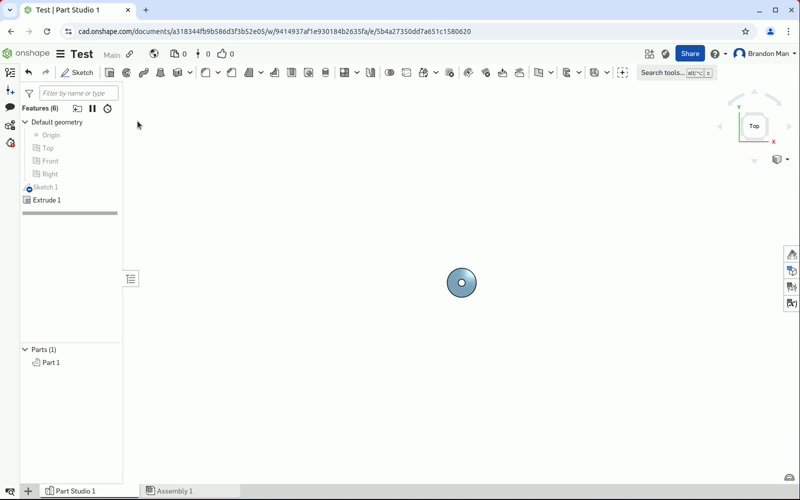
key(shift+h)
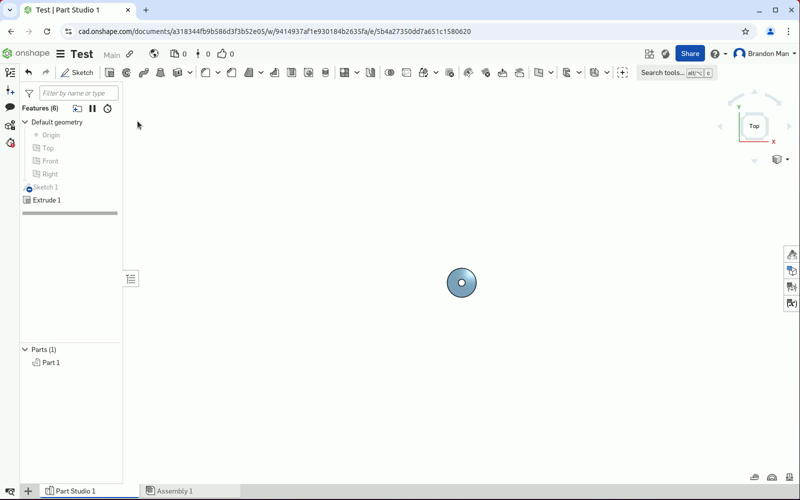
key(shift+h)
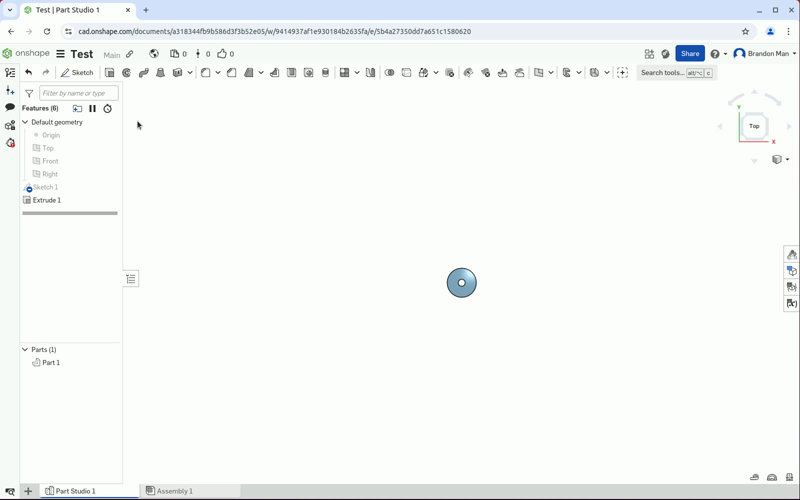
mouse_move(73, 189)
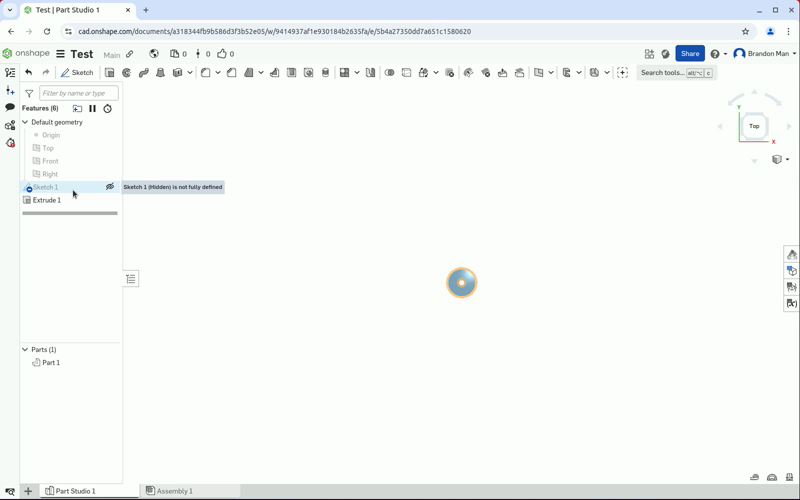
click(73, 189)
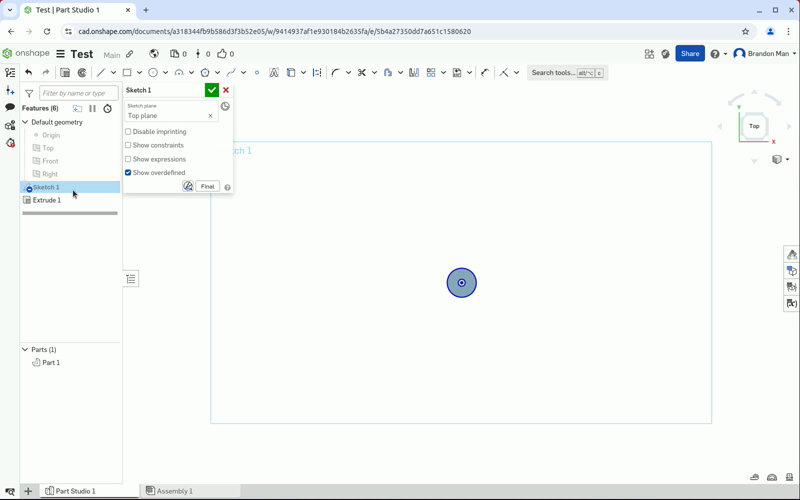
mouse_move(229, 92)
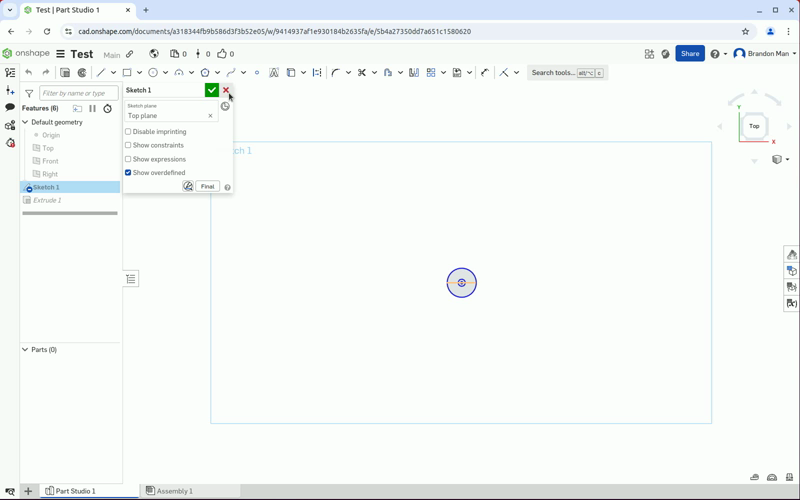
click(229, 92)
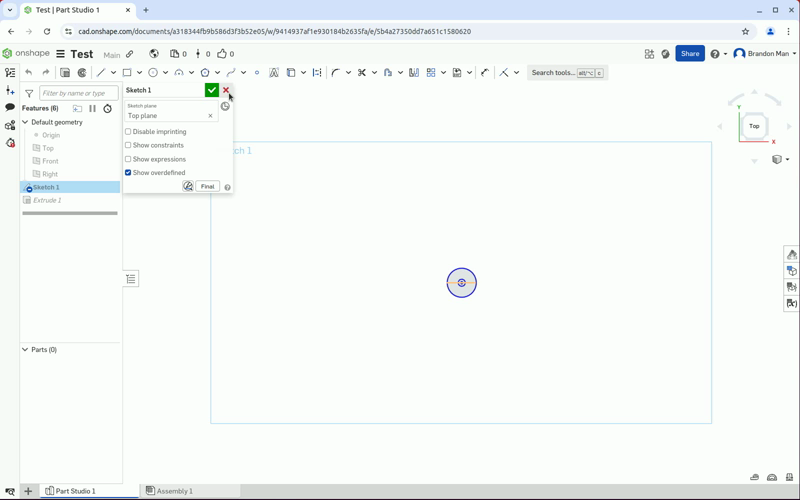
key(shift+s)
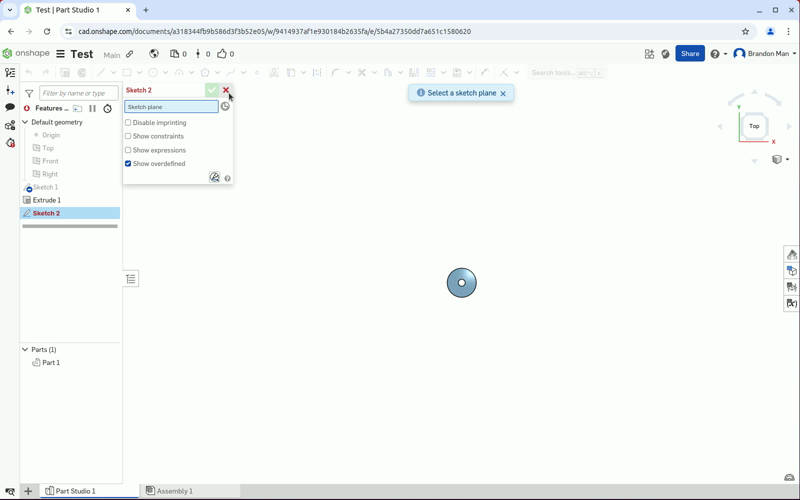
mouse_move(73, 150)
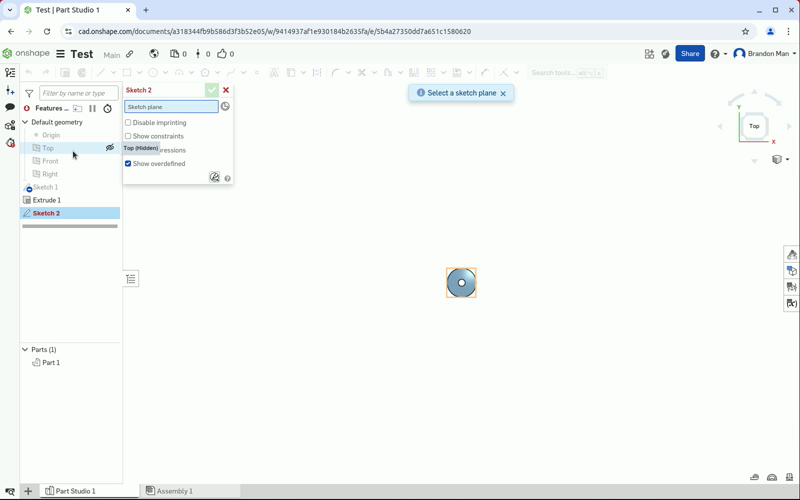
click(73, 150)
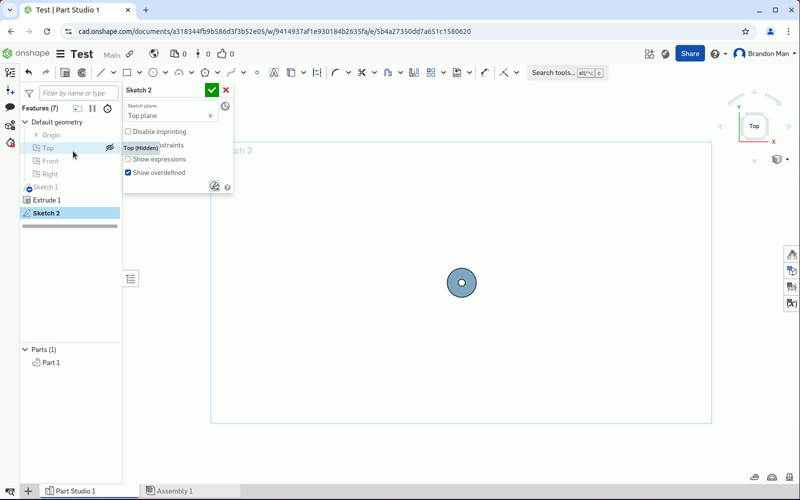
mouse_move(73, 352)
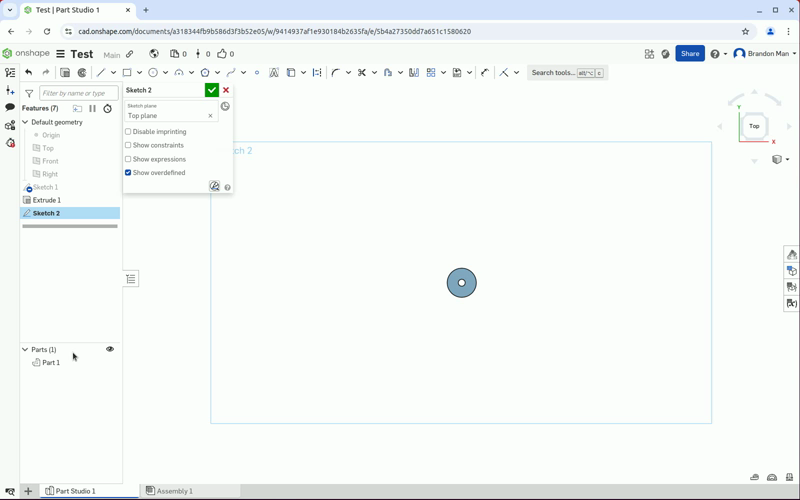
key(y)
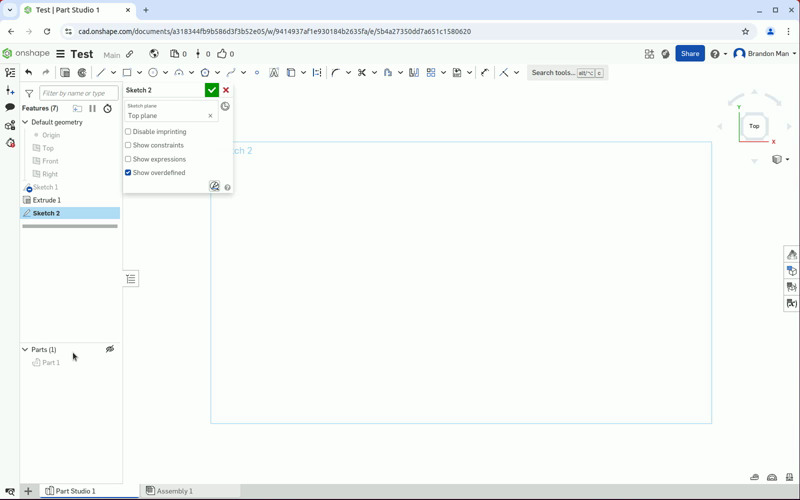
key(c)
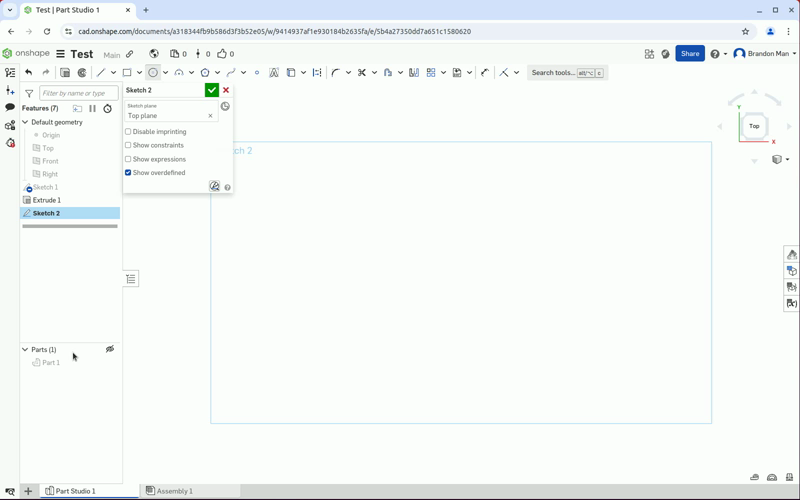
key_down(shift)
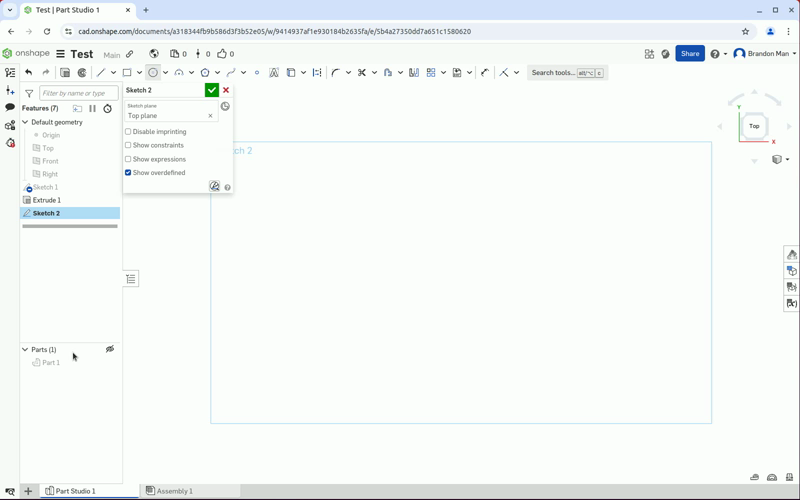
mouse_move(461, 282)
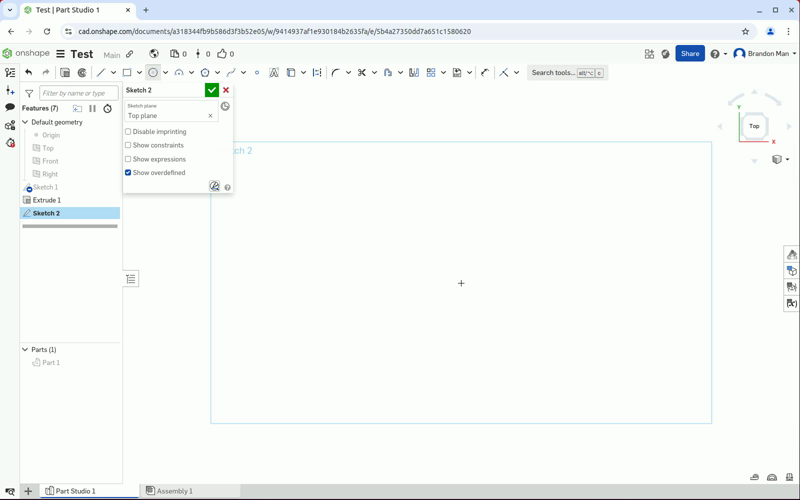
click(461, 282)
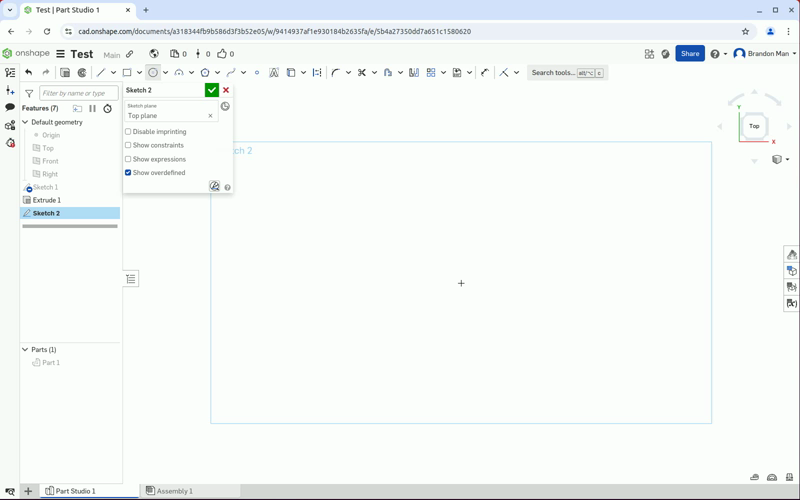
key_up(shift)
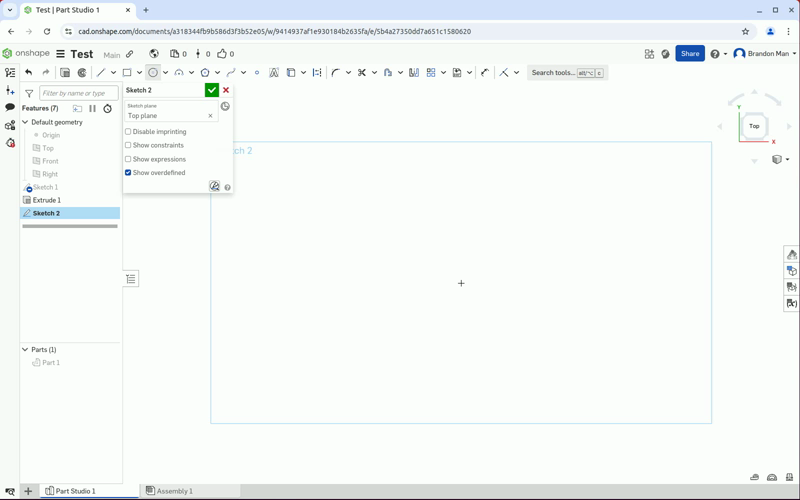
mouse_move(572, 282)
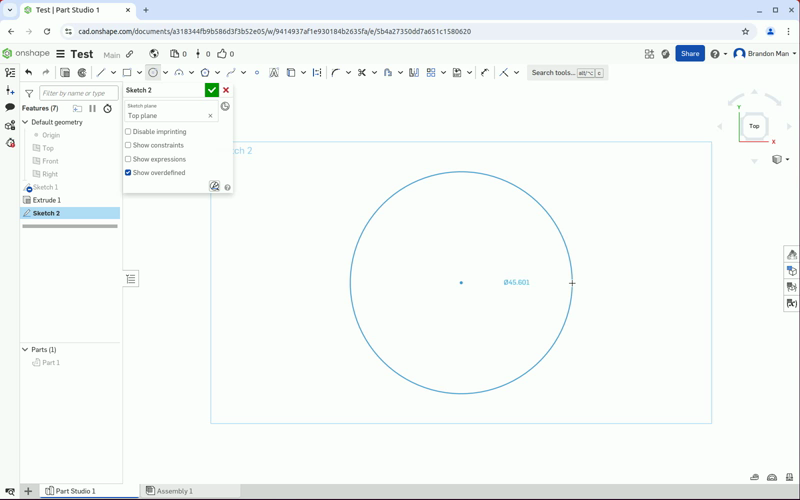
click(572, 282)
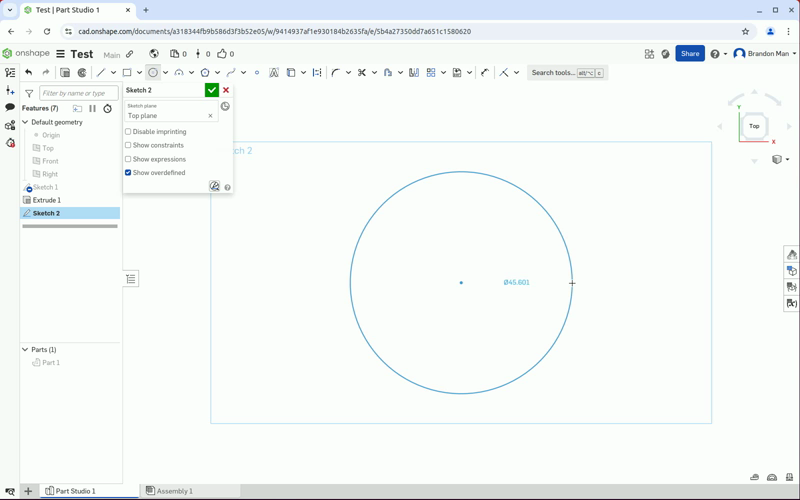
key(esc)
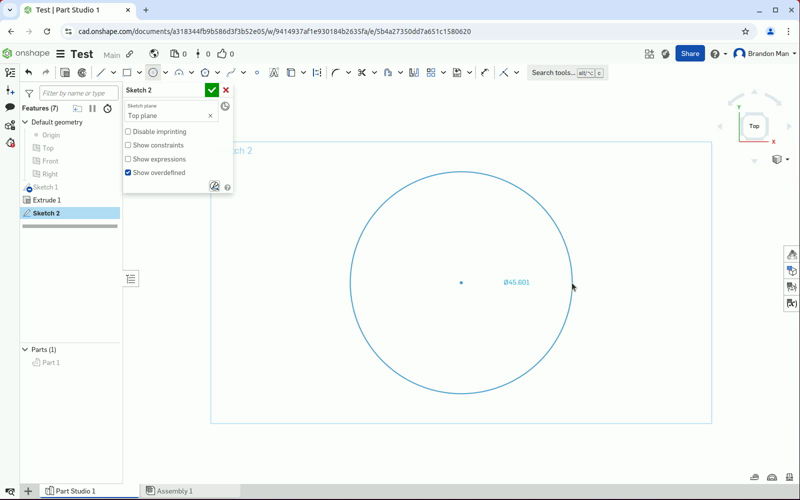
mouse_move(406, 258)
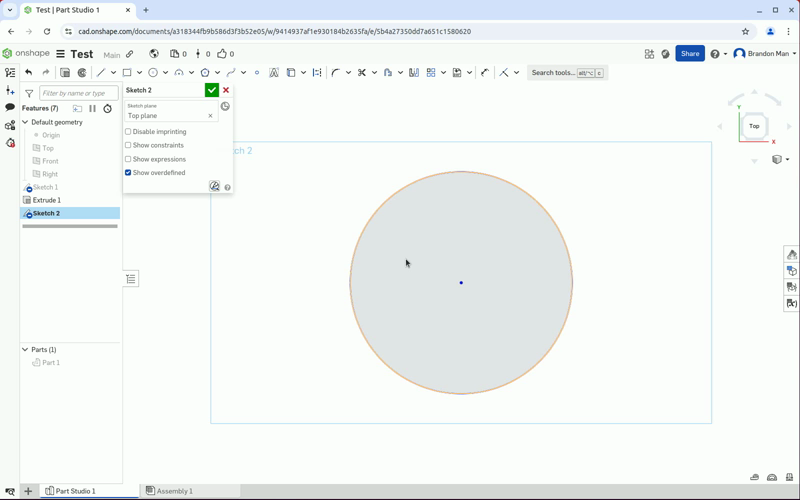
click(406, 258)
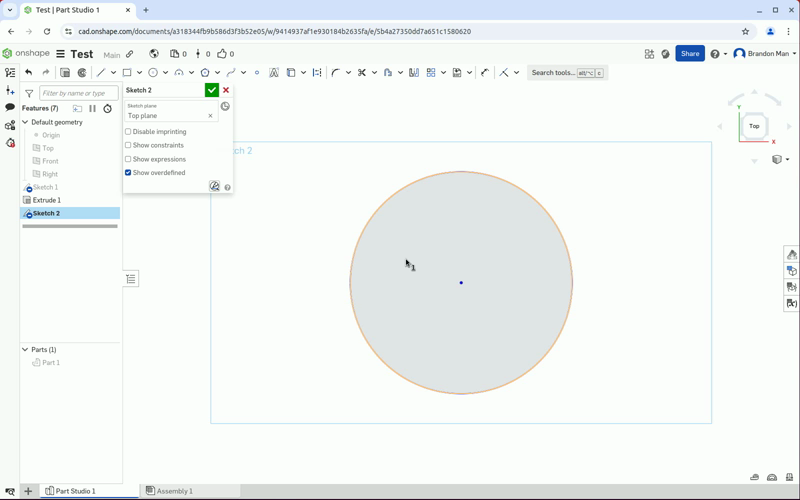
mouse_move(73, 352)
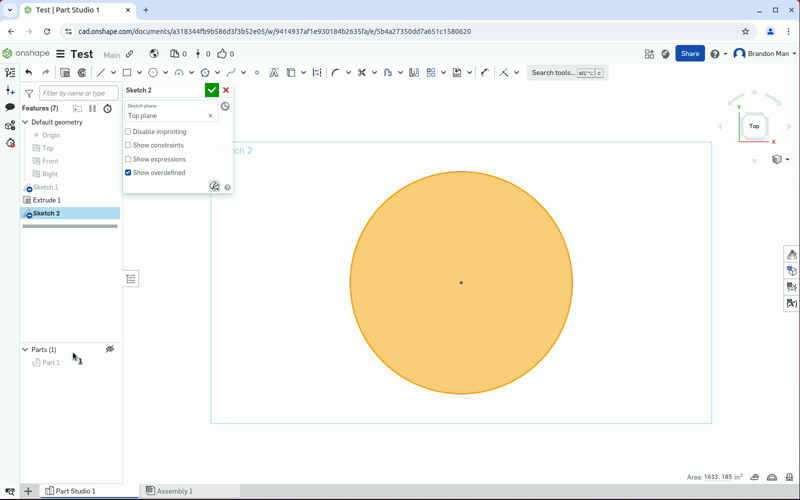
key(shift+y)
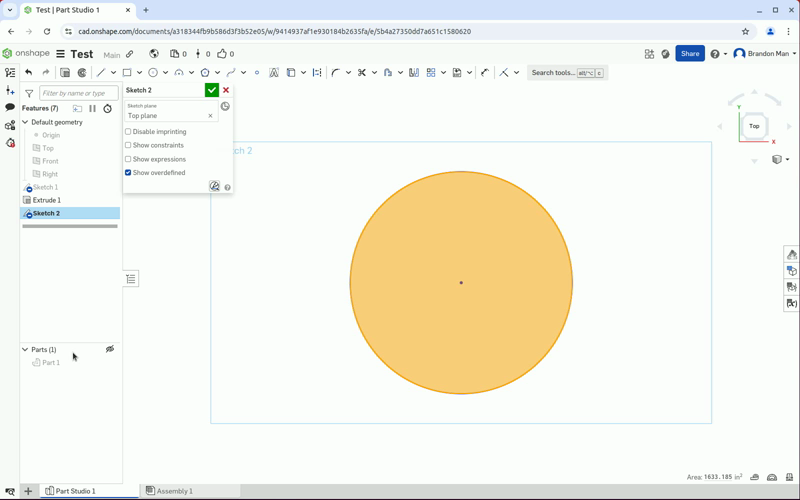
key(shift+e)
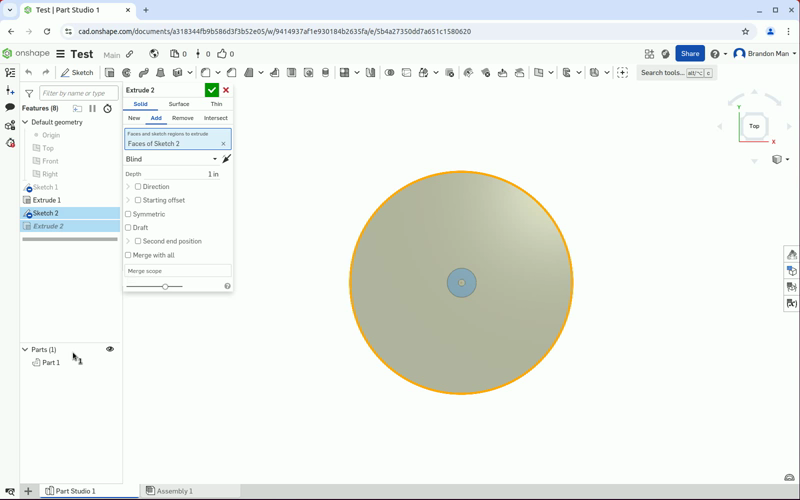
mouse_move(143, 106)
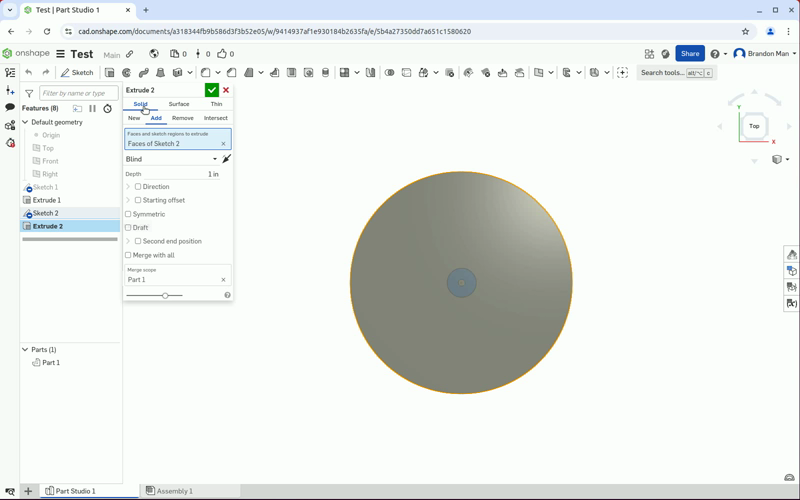
click(143, 106)
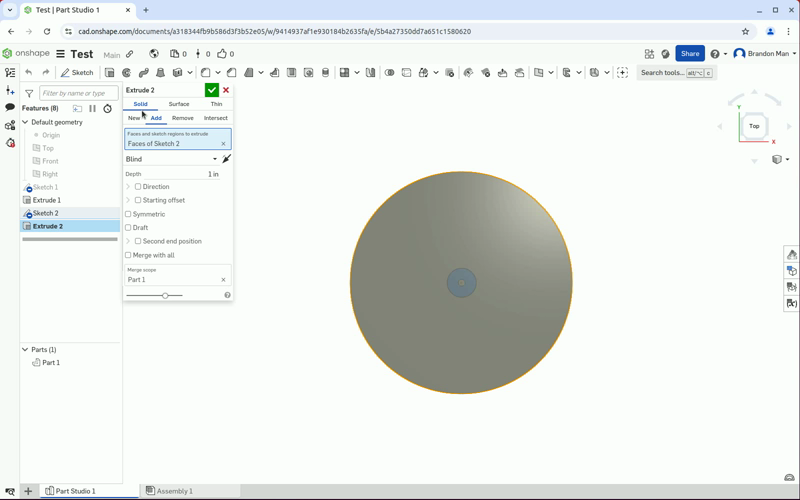
mouse_move(137, 120)
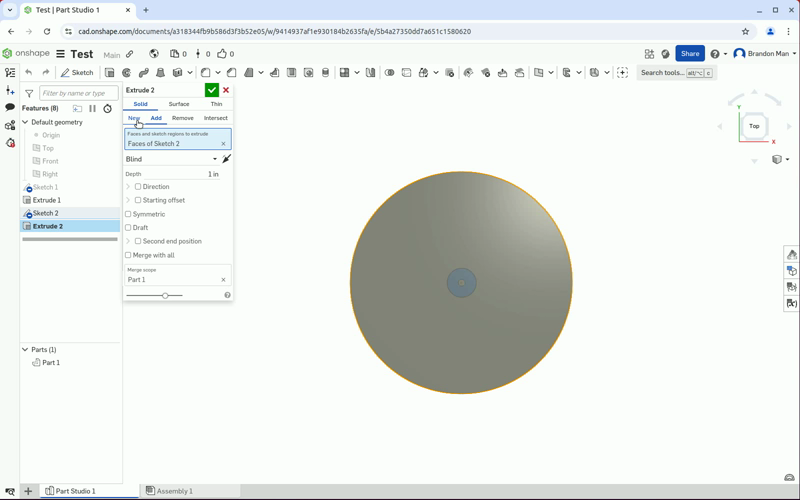
click(137, 120)
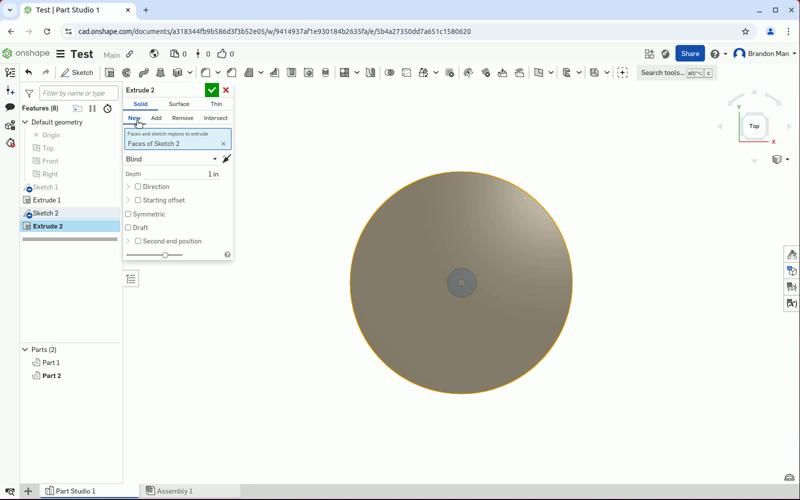
key(tab, 4)
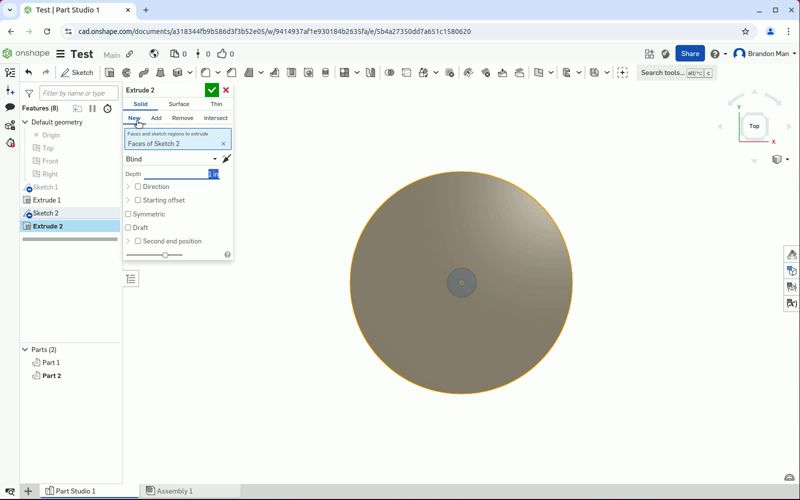
text(-11.795)
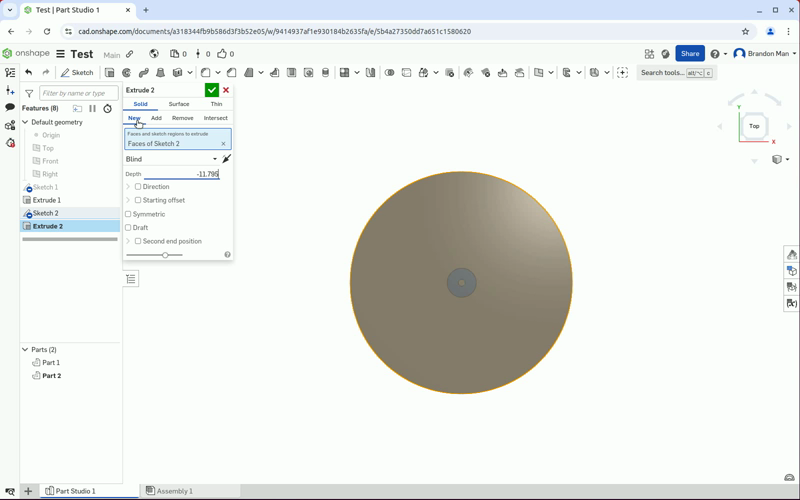
key(enter)
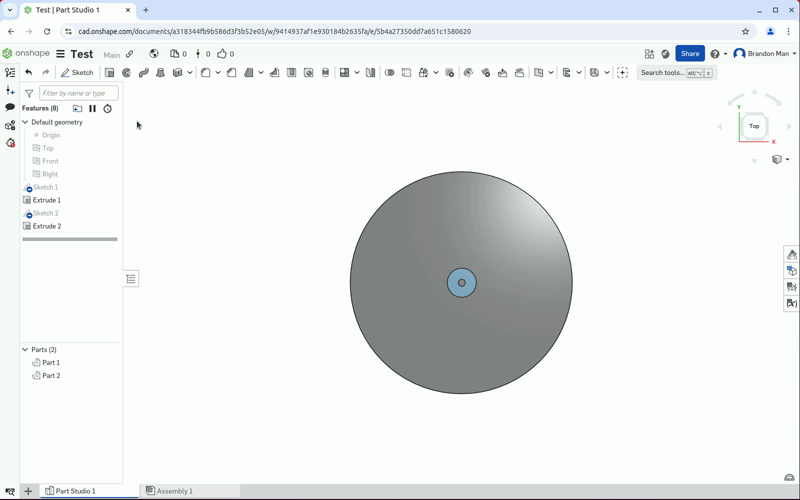
key(shift+h)
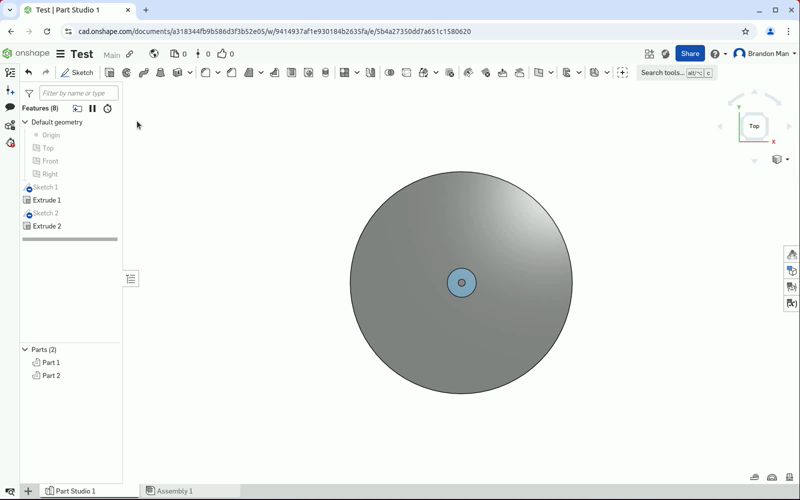
key(shift+h)
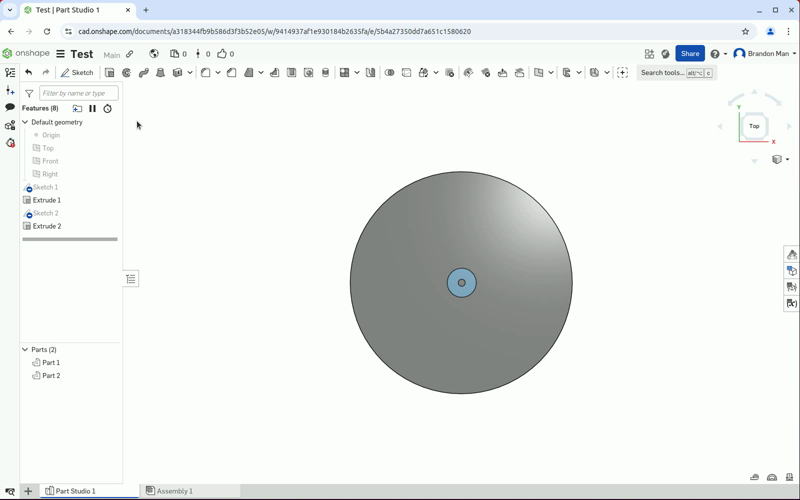
mouse_move(73, 189)
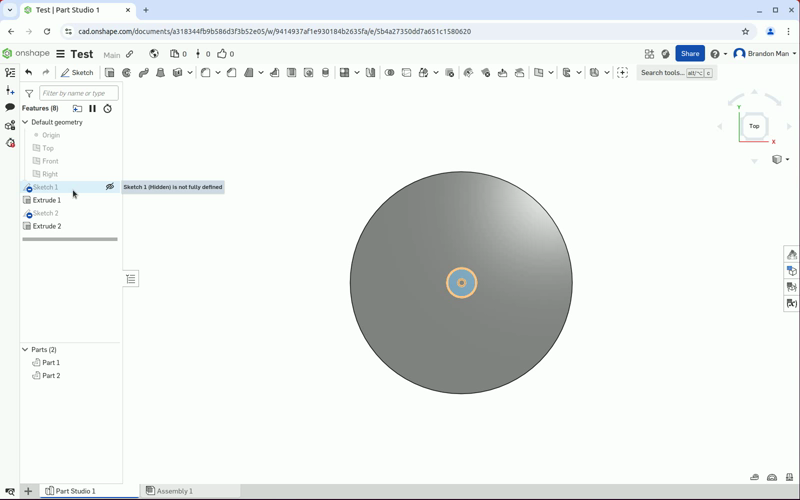
click(73, 189)
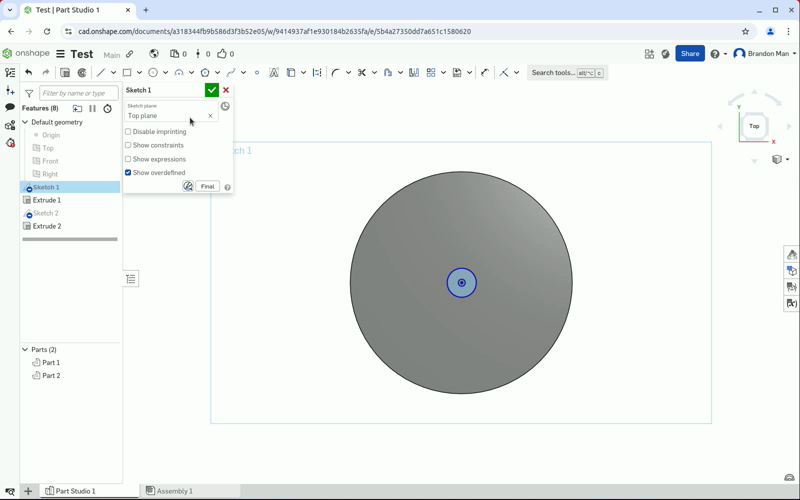
mouse_move(229, 92)
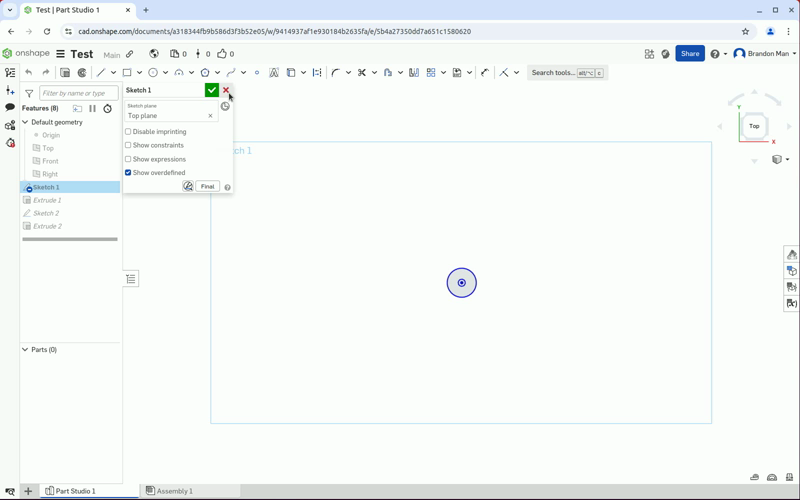
click(229, 92)
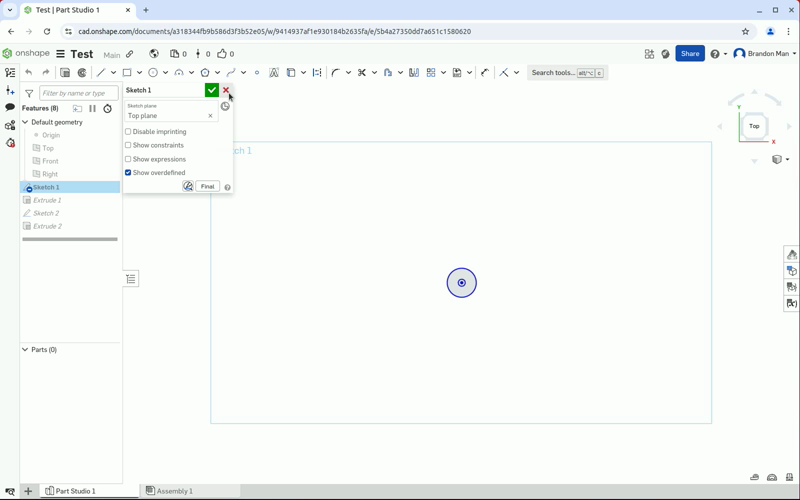
key(shift+s)
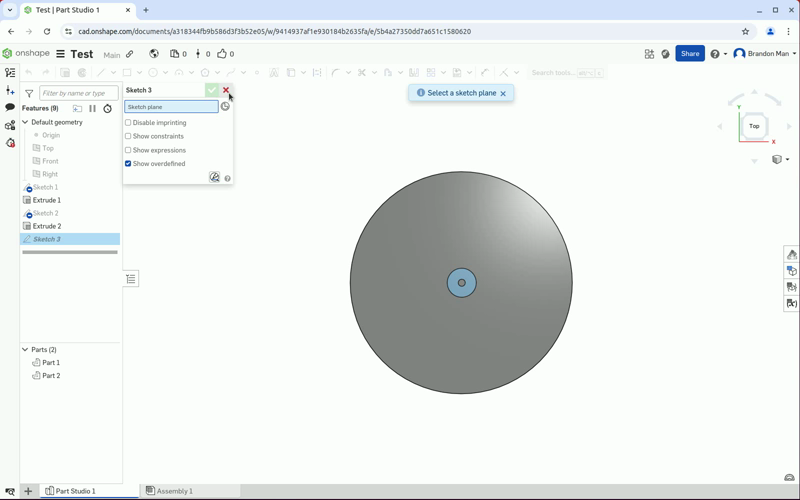
mouse_move(73, 150)
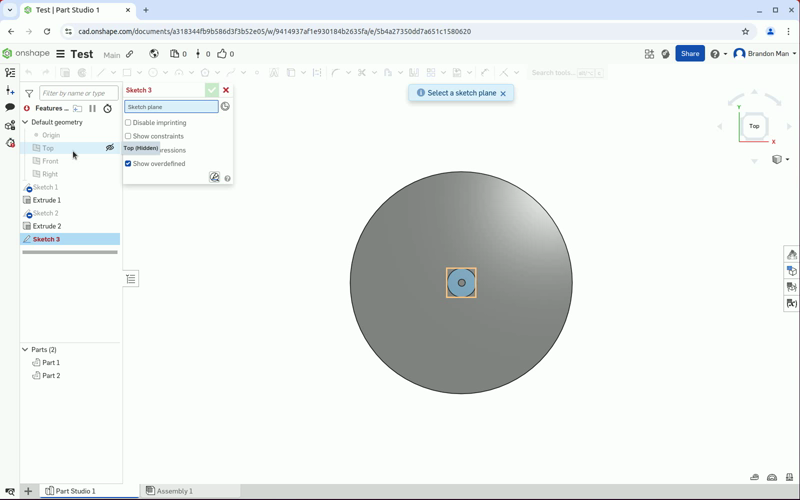
click(73, 150)
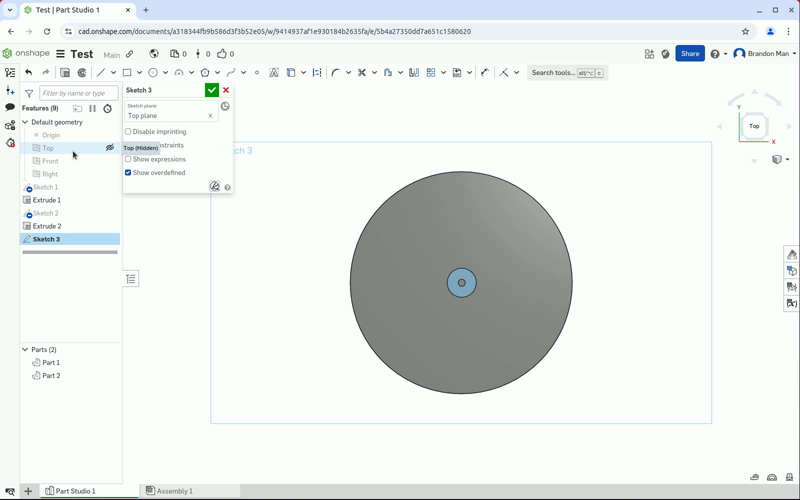
mouse_move(73, 352)
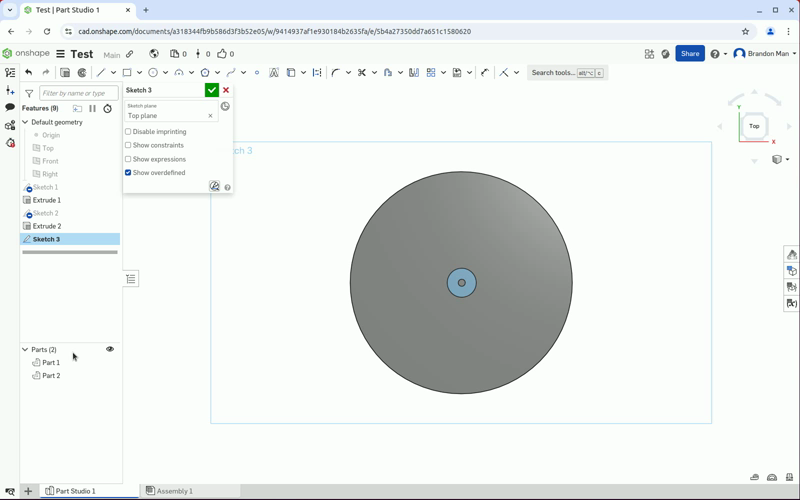
key(y)
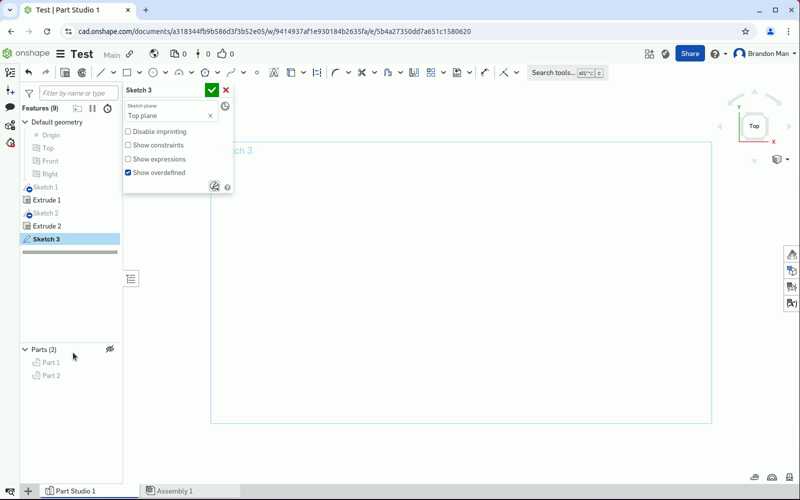
key(c)
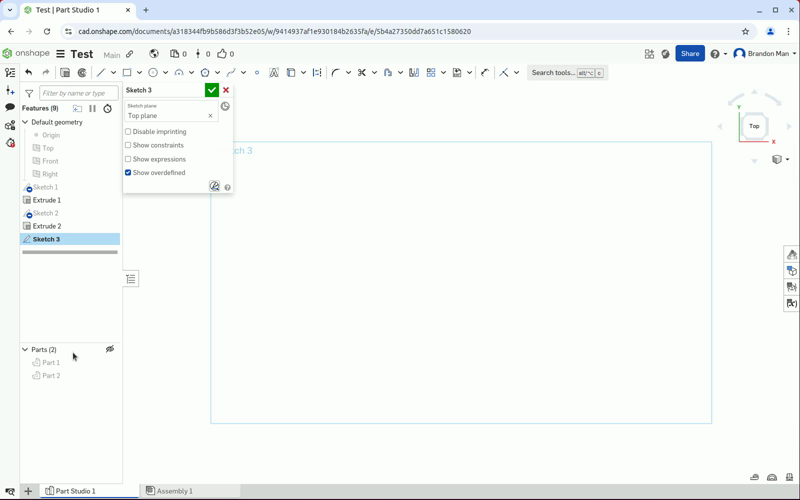
key_down(shift)
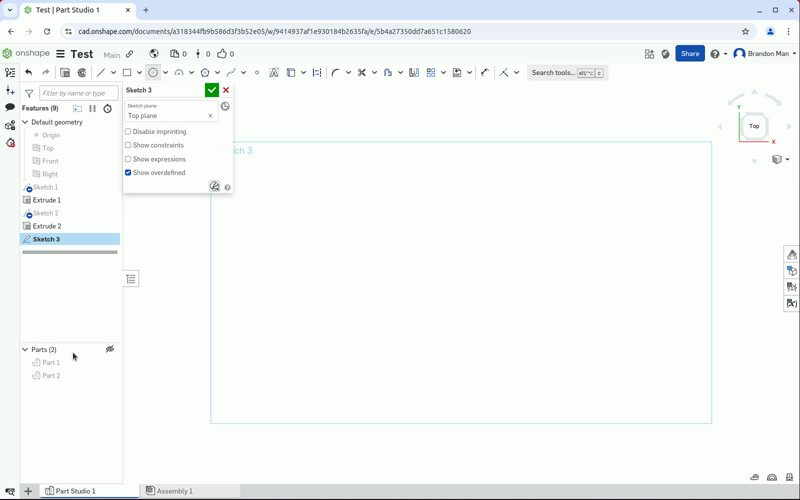
mouse_move(460, 282)
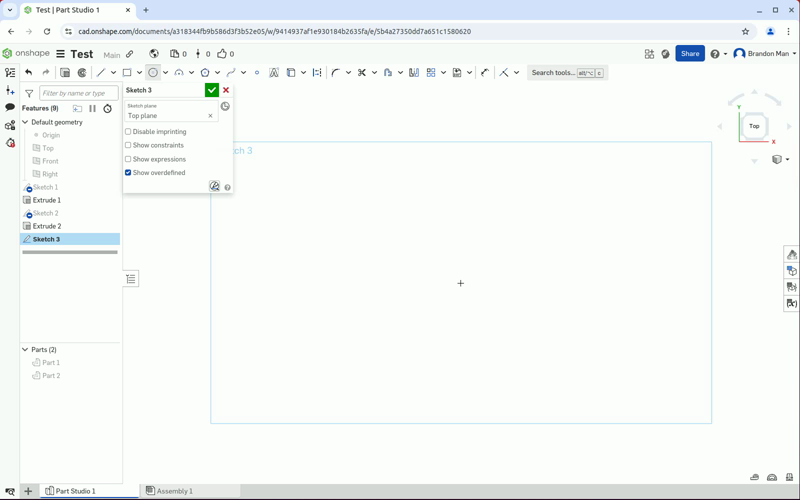
click(460, 282)
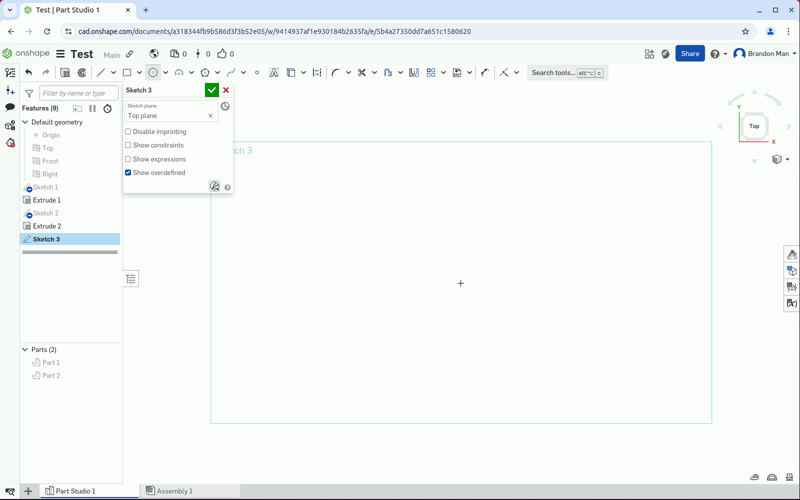
key_up(shift)
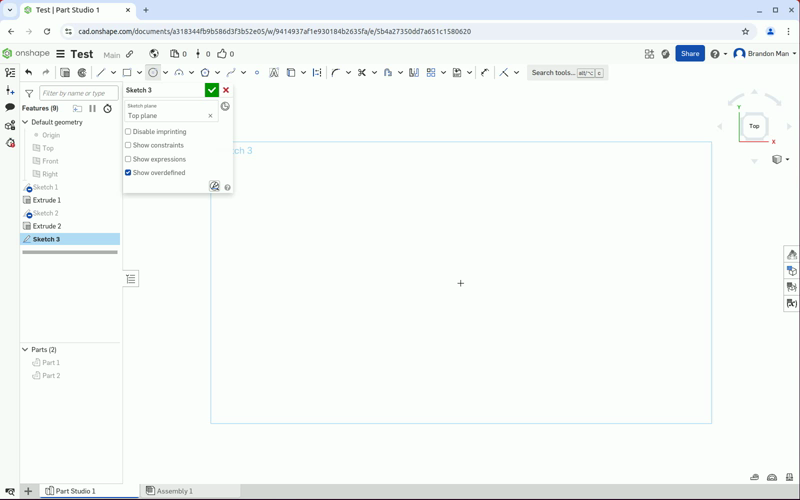
mouse_move(464, 282)
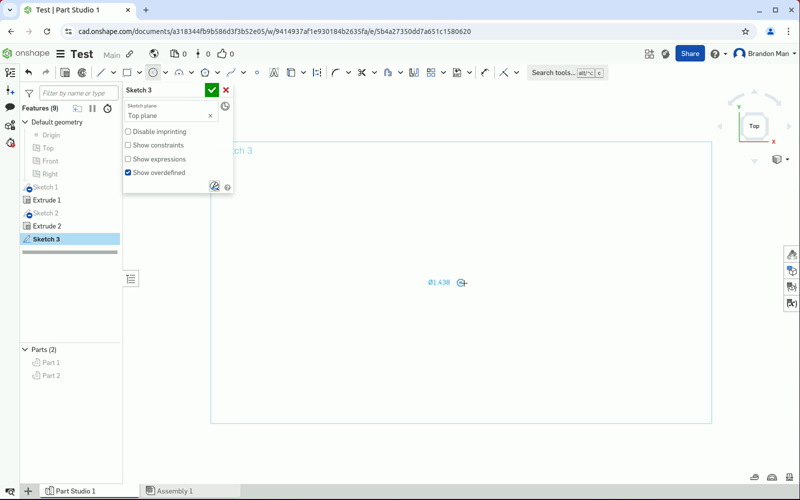
click(464, 282)
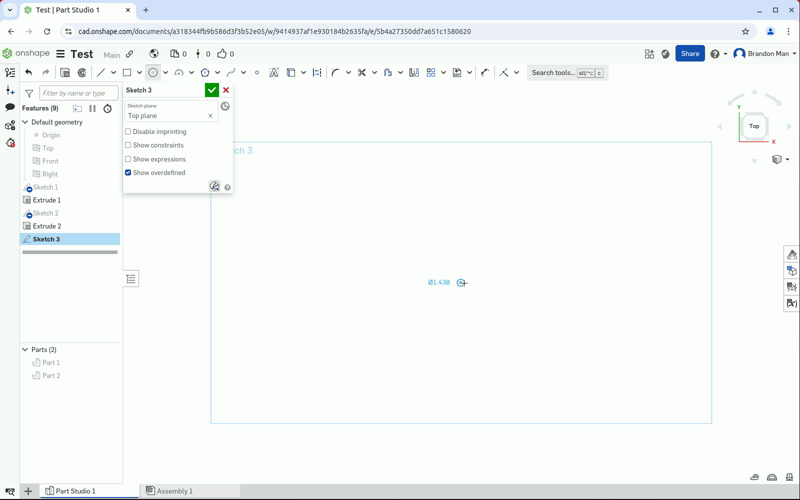
key(esc)
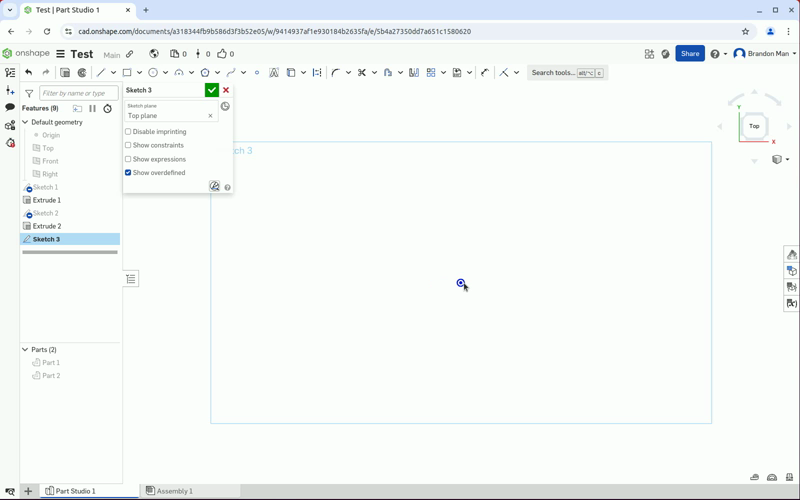
mouse_move(458, 283)
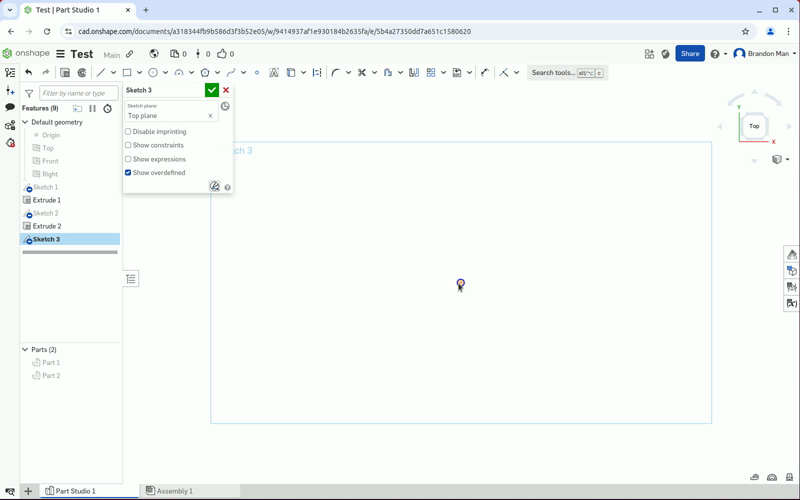
scroll(6)
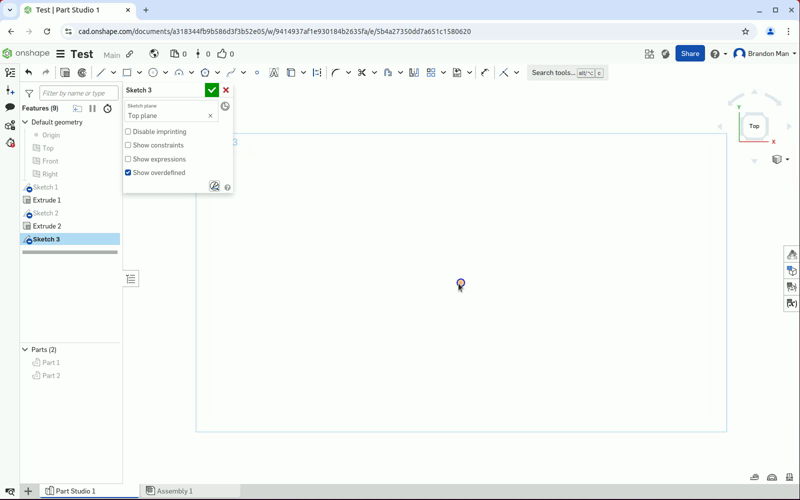
scroll(6)
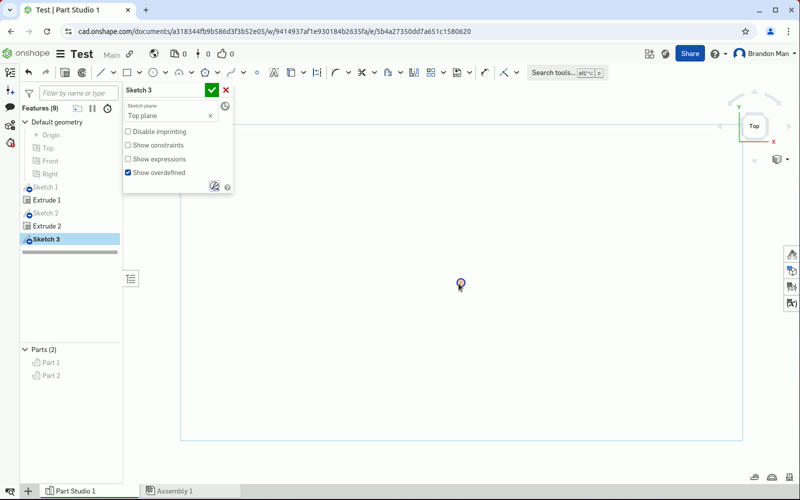
scroll(6)
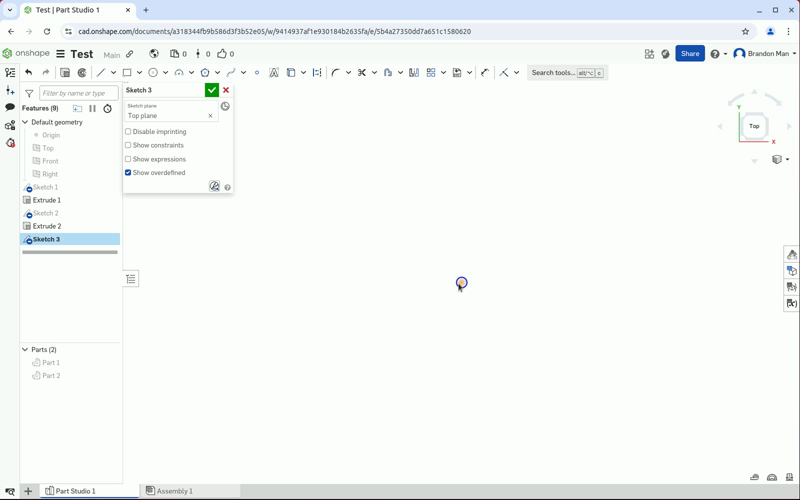
scroll(6)
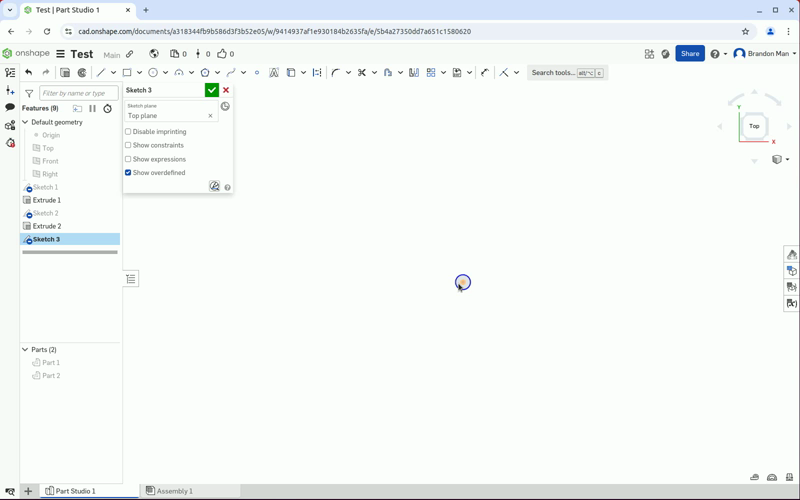
scroll(6)
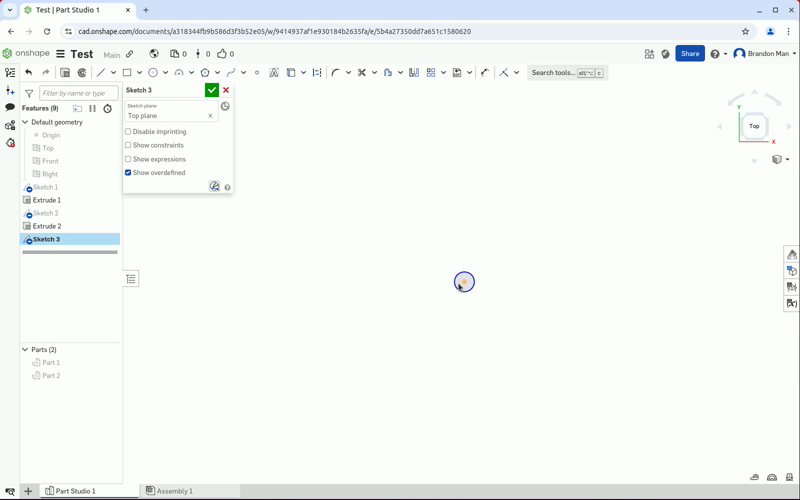
scroll(6)
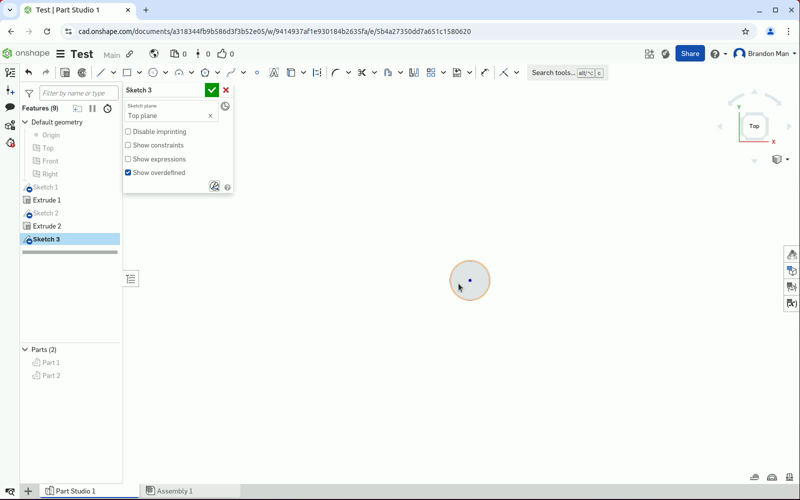
scroll(6)
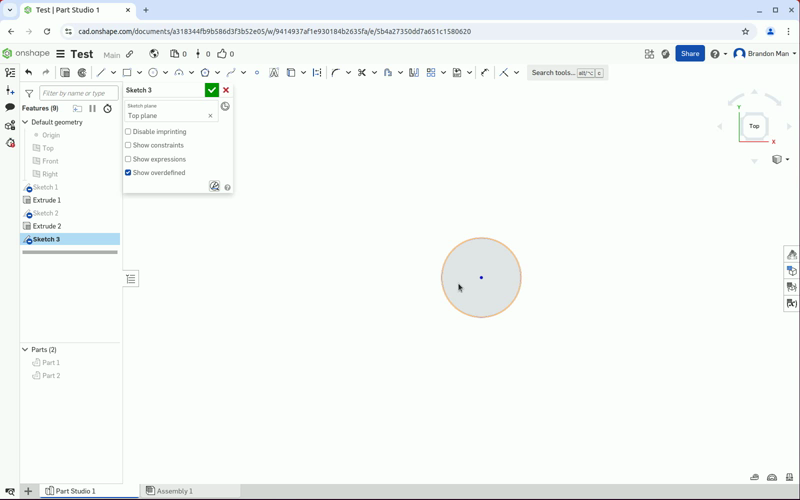
click(458, 283)
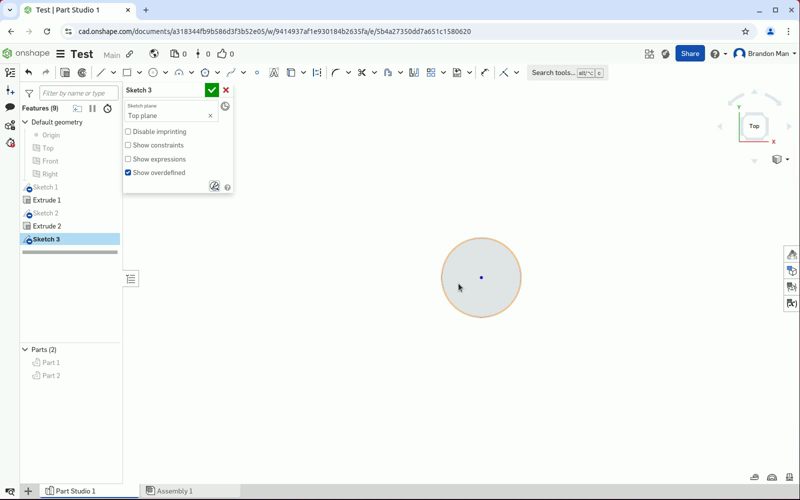
scroll(-6)
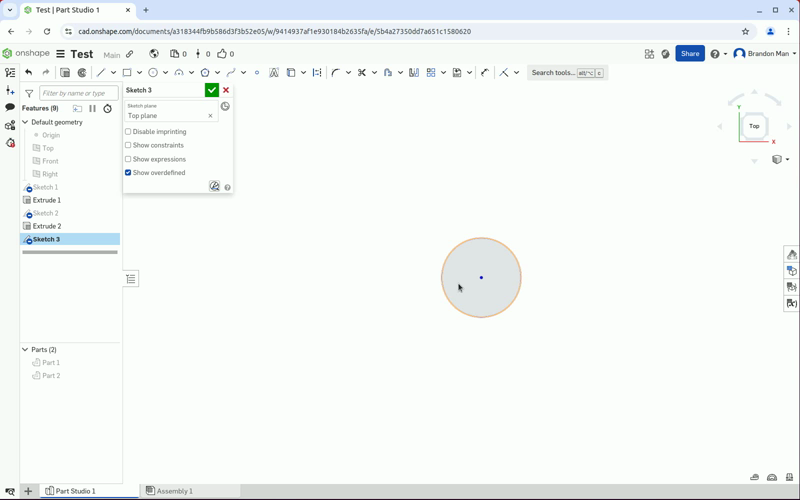
scroll(-6)
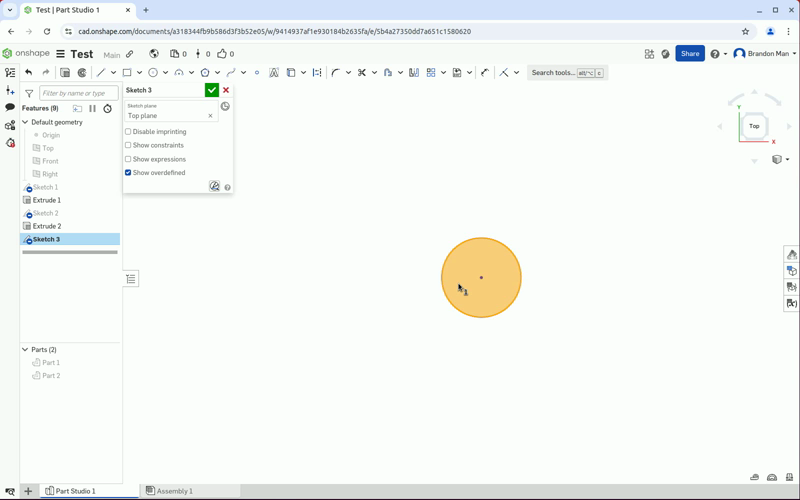
scroll(-6)
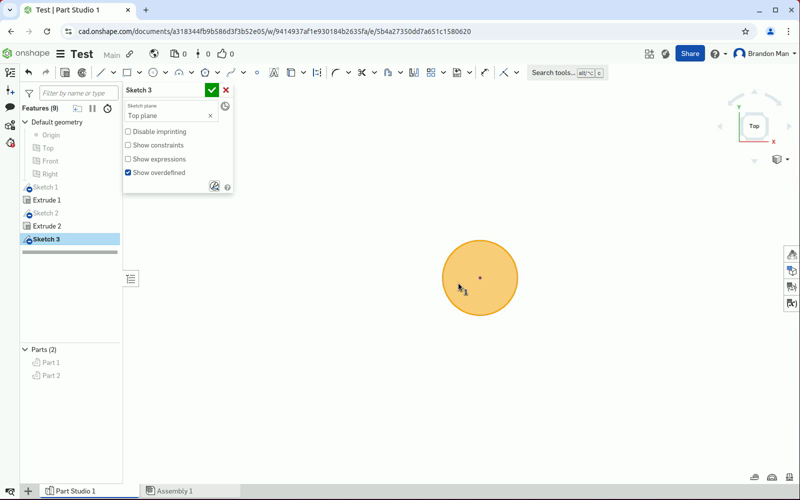
scroll(-6)
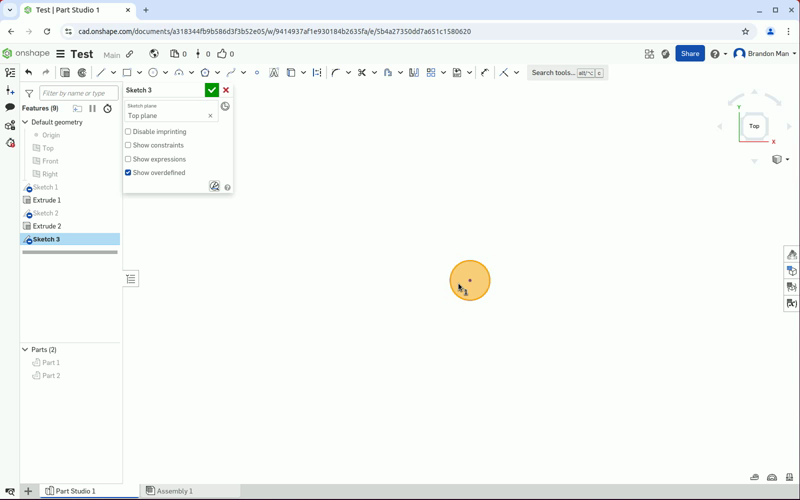
scroll(-6)
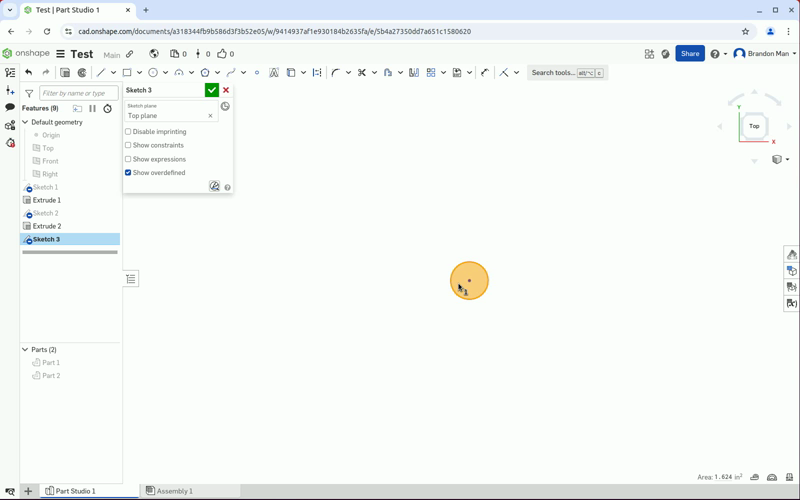
scroll(-6)
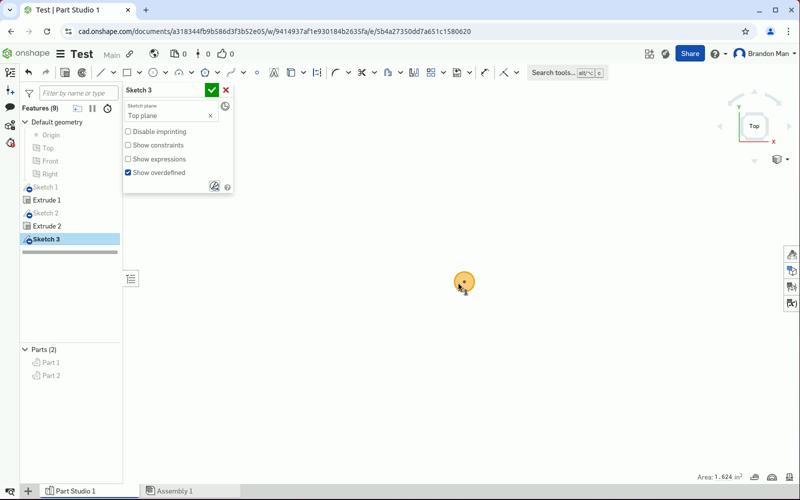
scroll(-6)
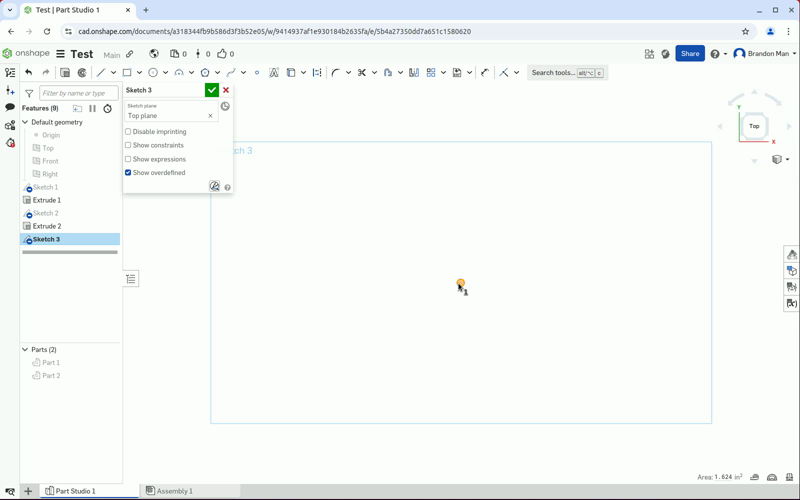
mouse_move(73, 352)
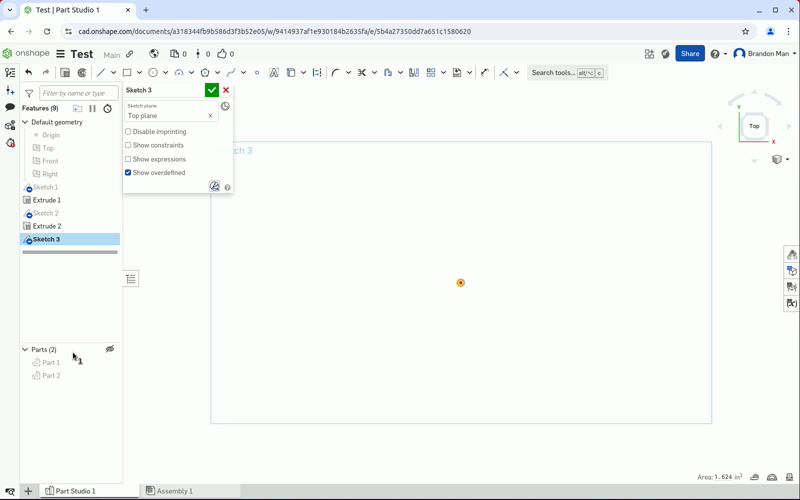
key(shift+y)
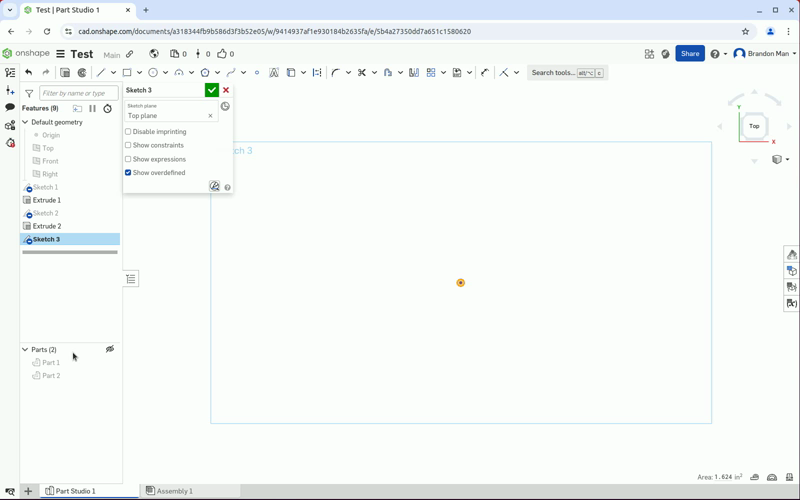
key(shift+e)
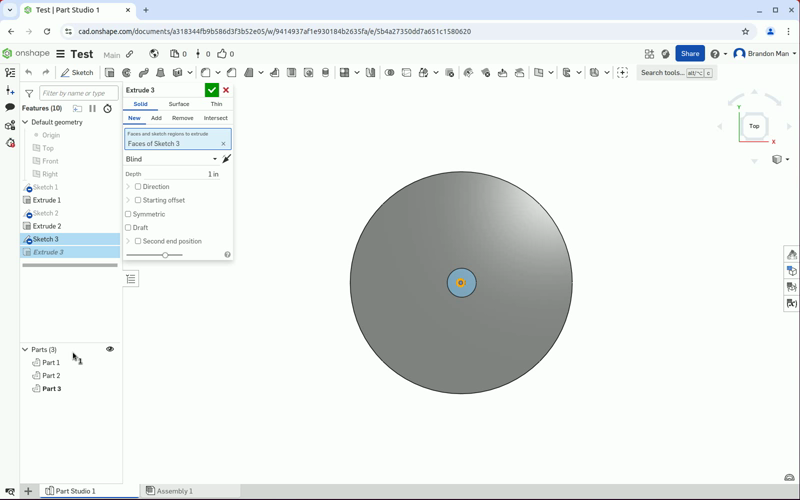
mouse_move(143, 106)
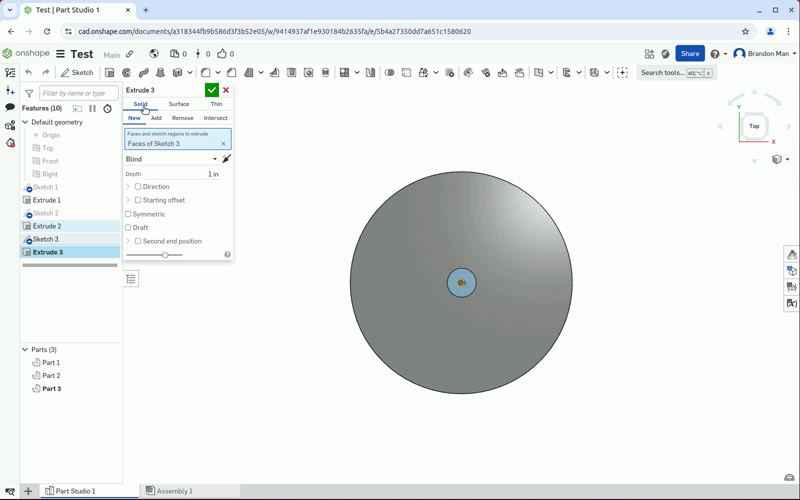
click(143, 106)
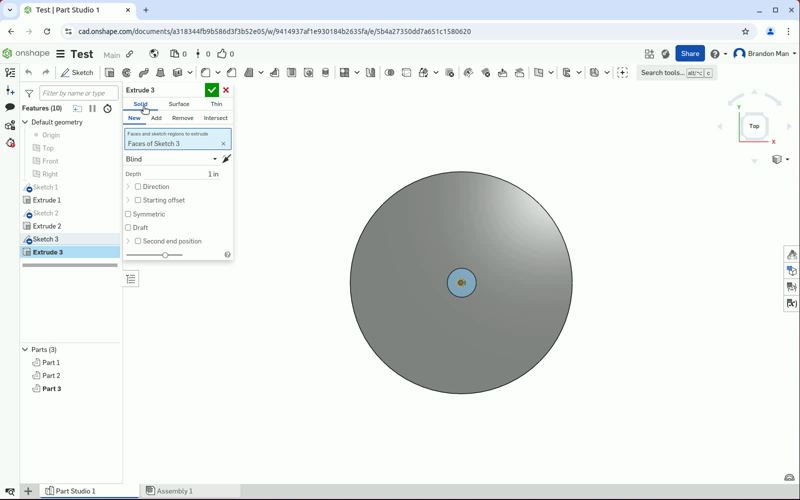
mouse_move(186, 120)
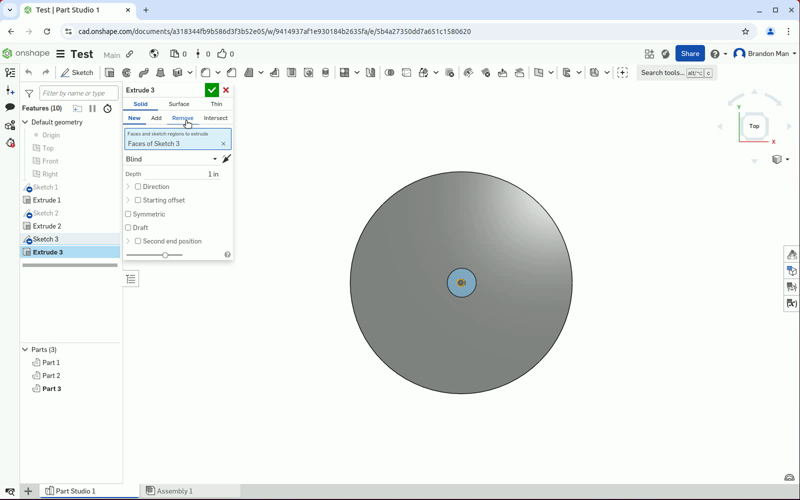
click(186, 120)
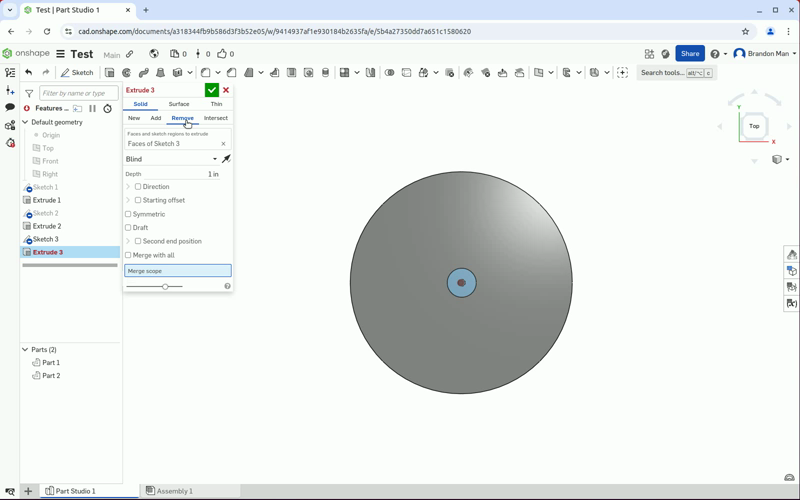
key(tab, 4)
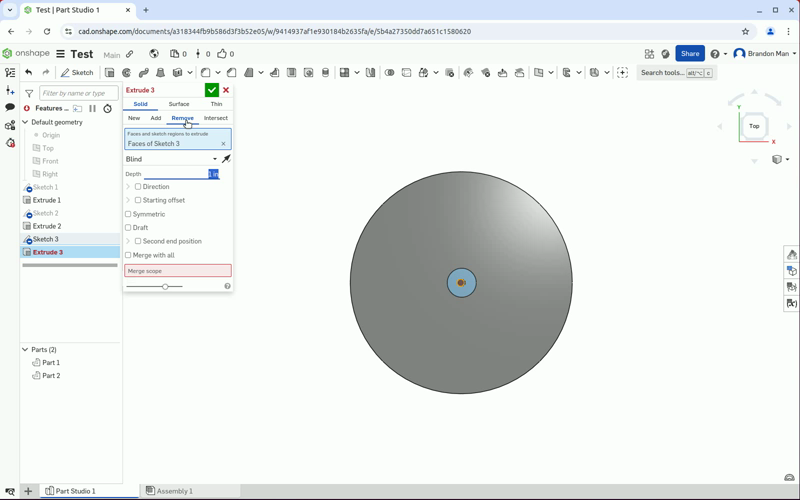
text(3.611)
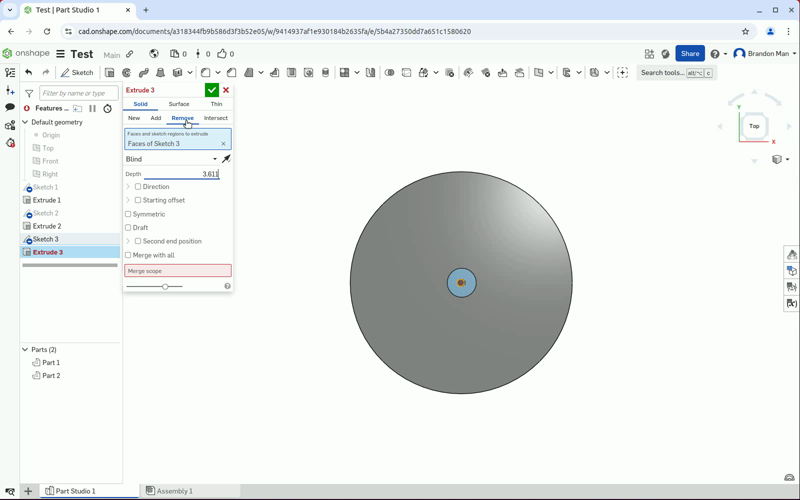
key(tab, 6)
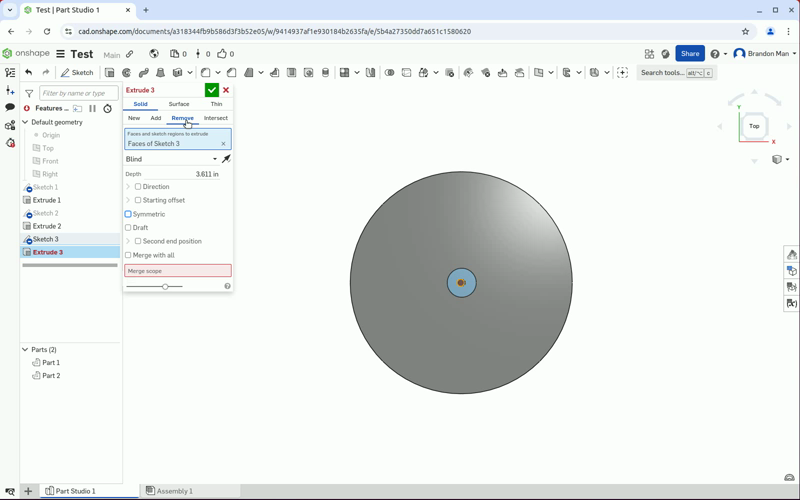
key(space)
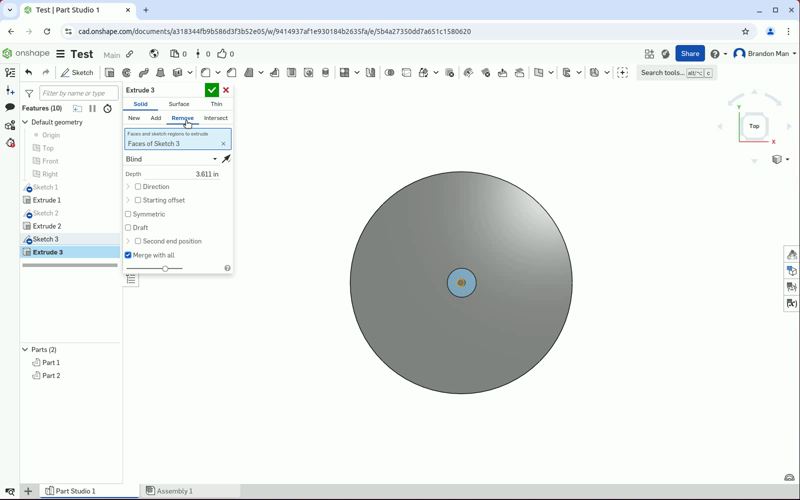
key(enter)
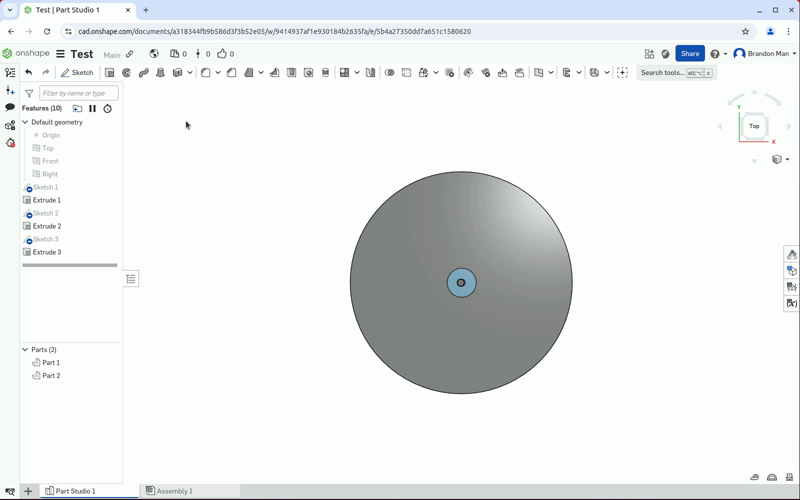
key(shift+h)
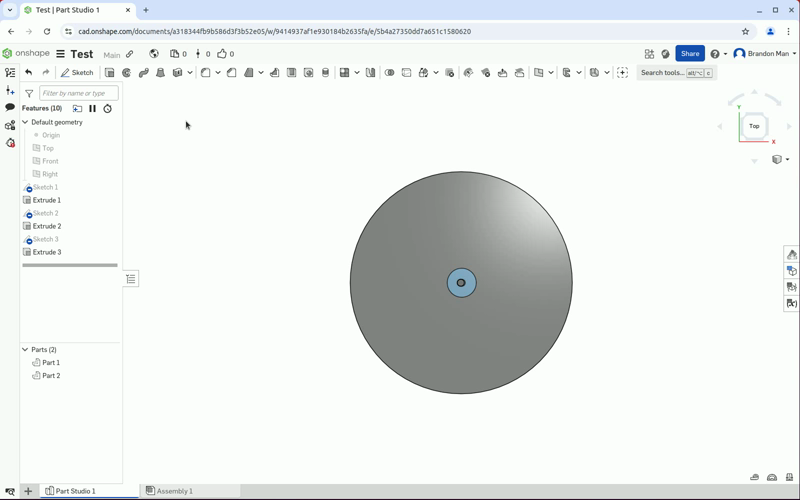
key(shift+h)
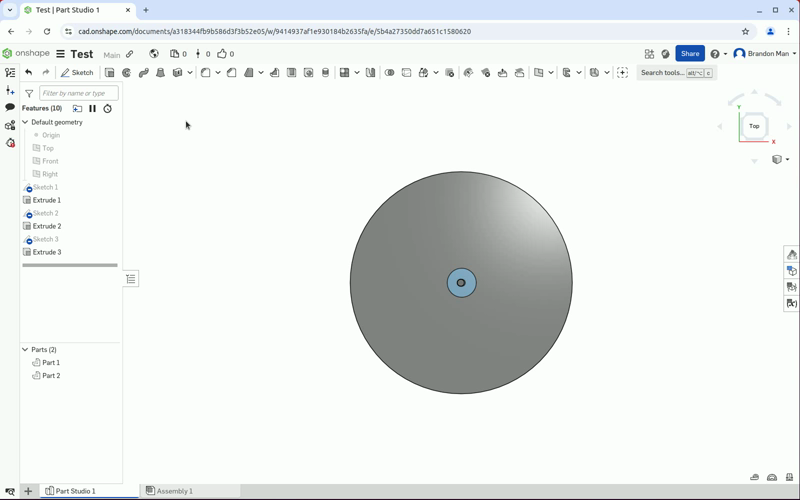
key(shift+7)
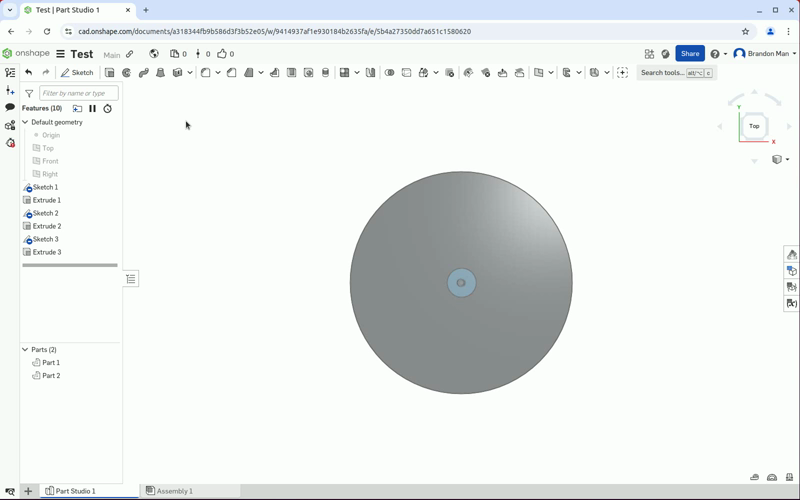
key(up, 3)
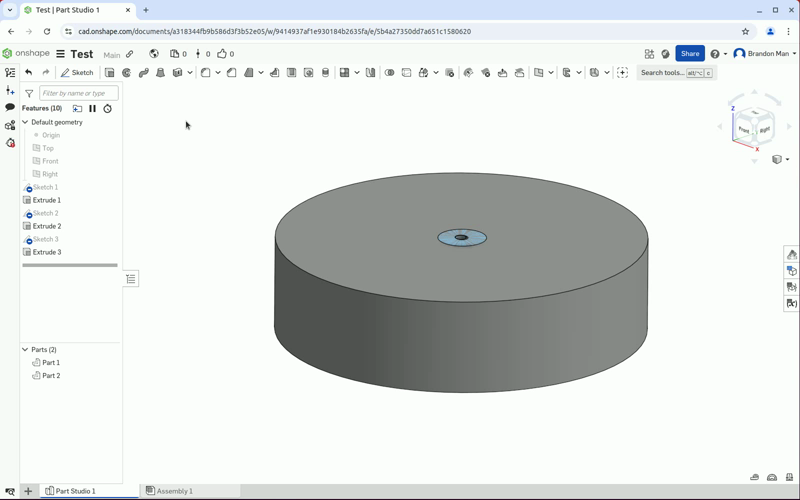
key(left, 3)
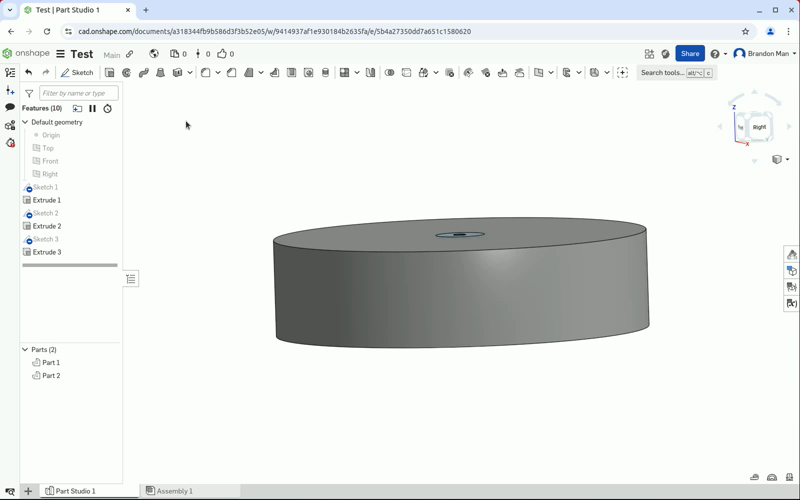
key(right, 3)
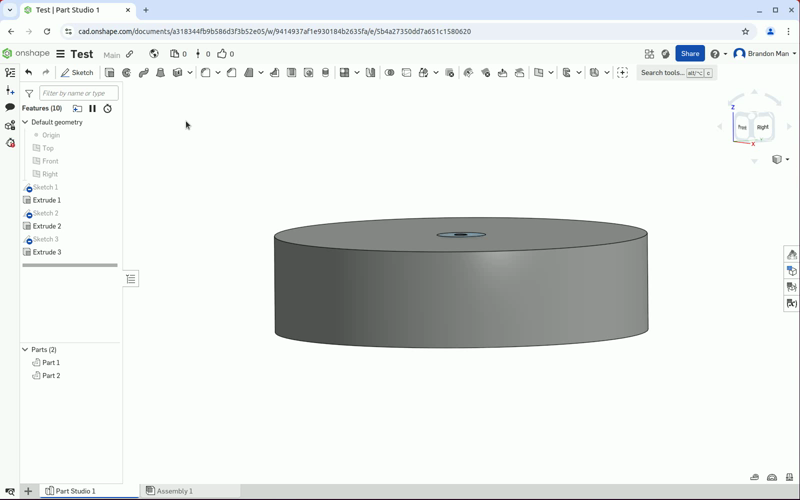
key(down, 3)
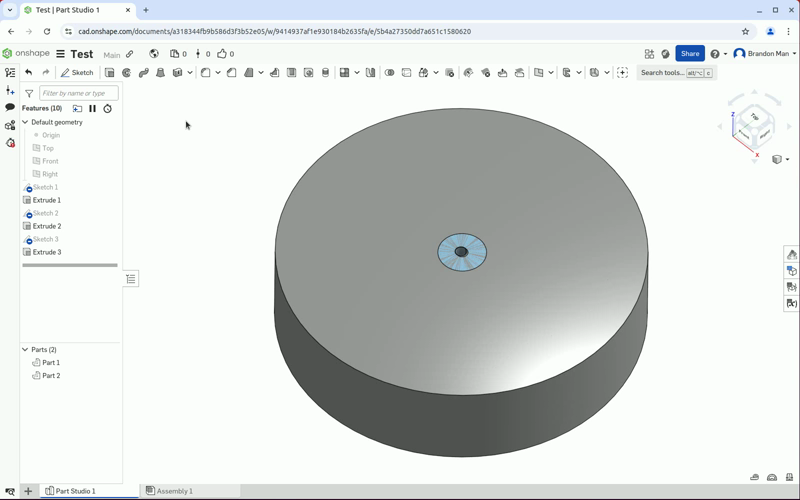
mouse_move(73, 189)
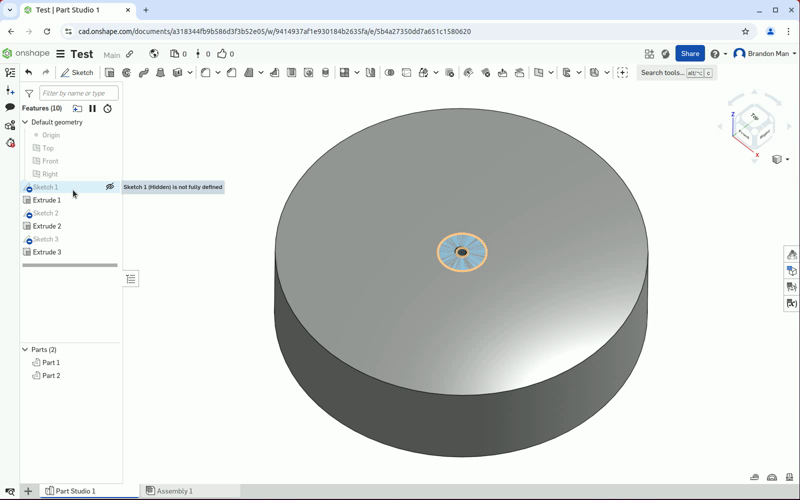
click(73, 189)